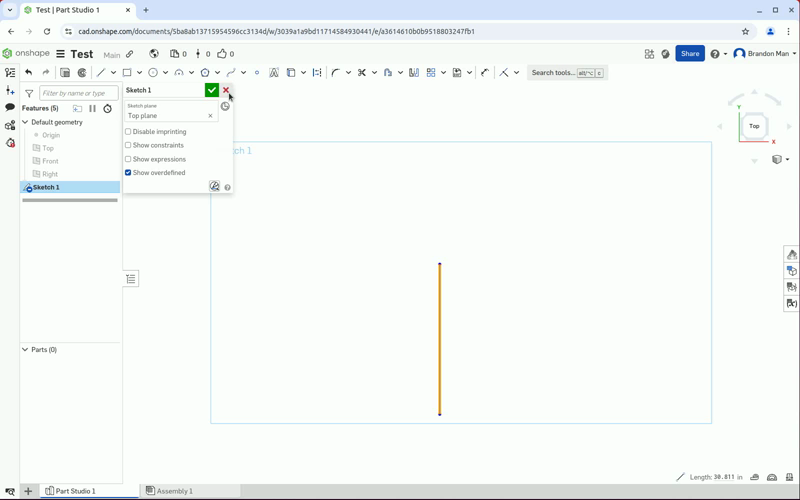
key(shift+h)
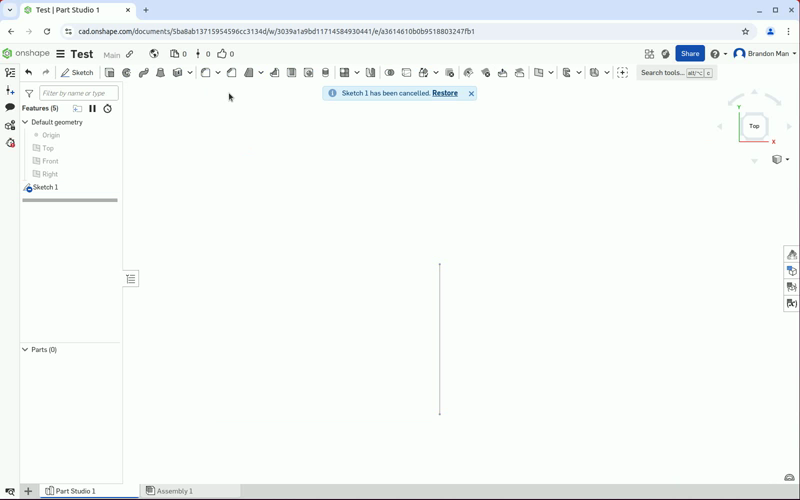
key(shift+s)
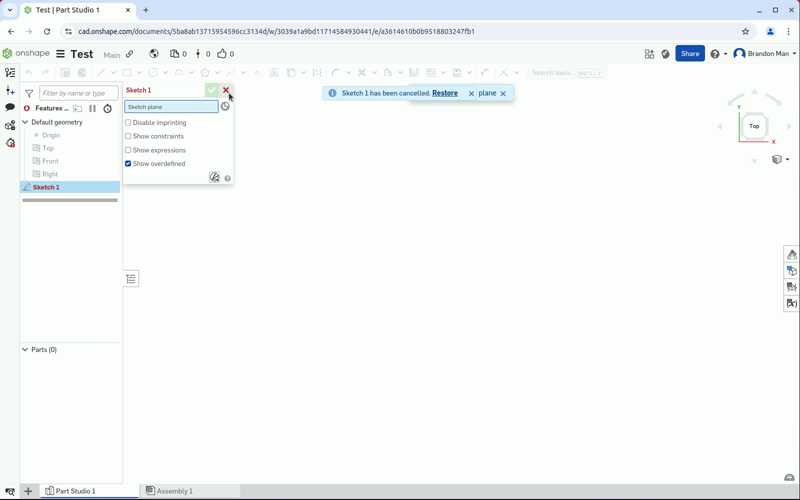
mouse_move(73, 150)
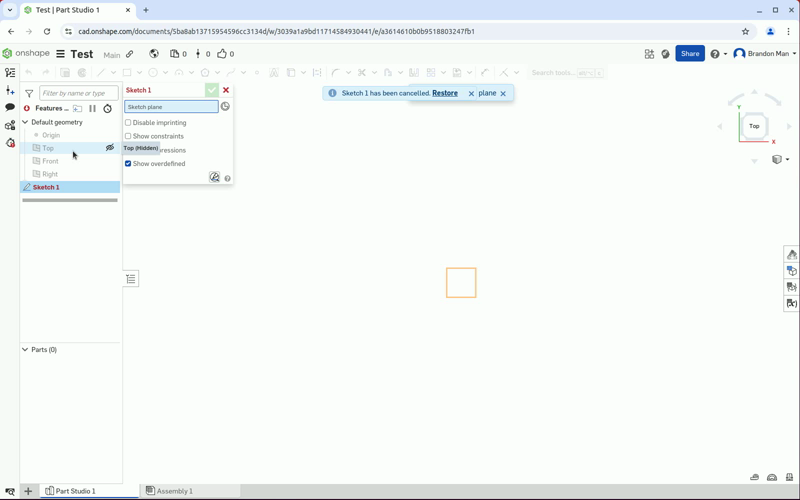
click(73, 150)
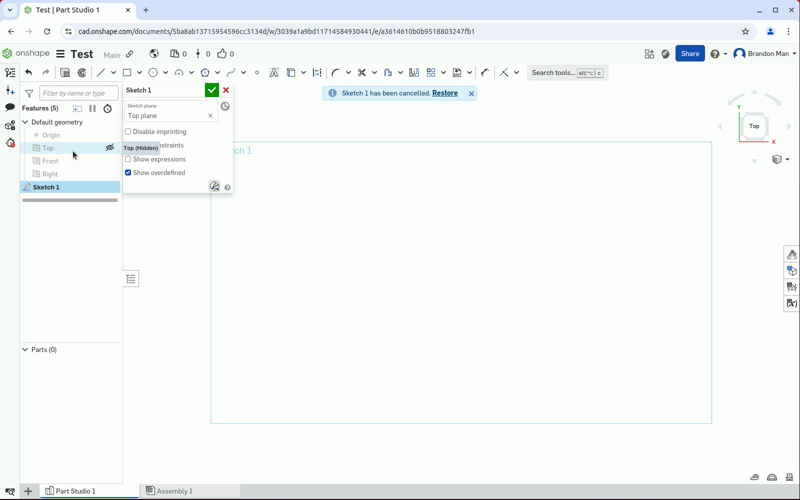
mouse_move(73, 352)
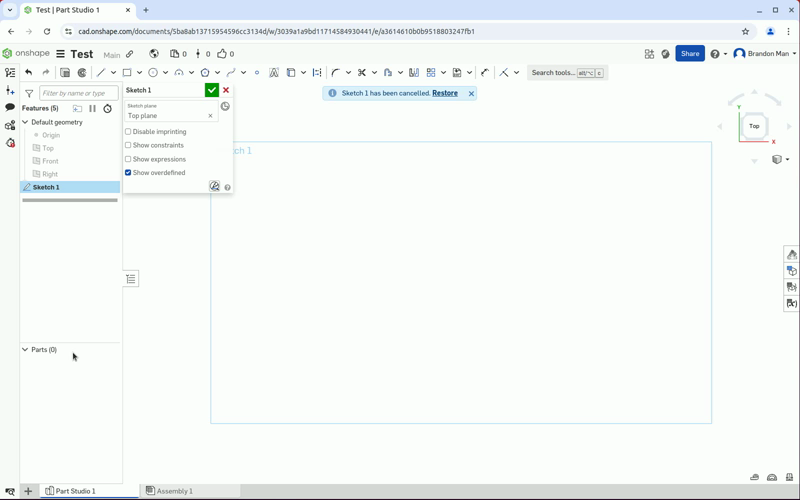
key(y)
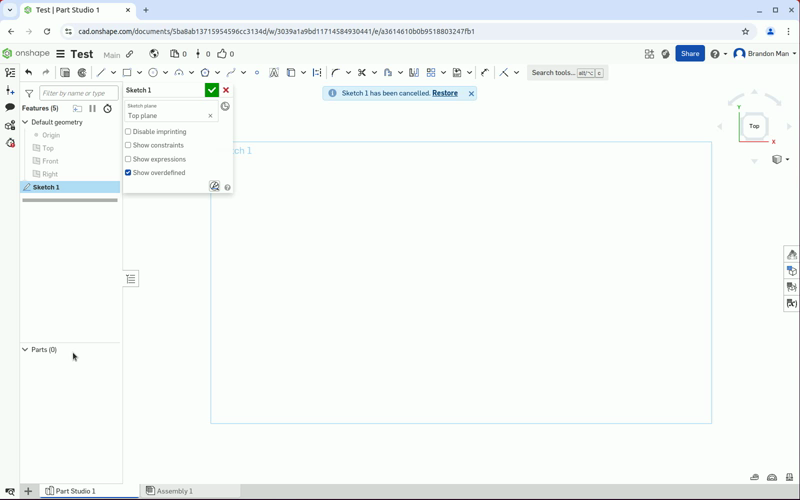
key(l)
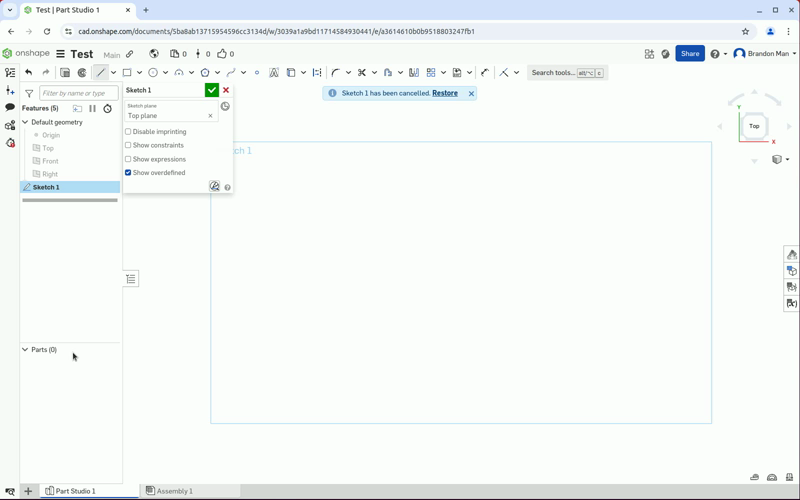
key_down(shift)
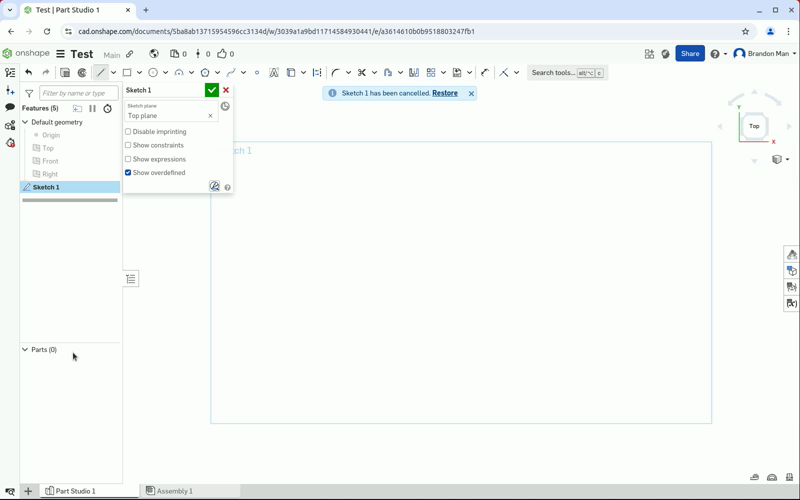
mouse_move(460, 282)
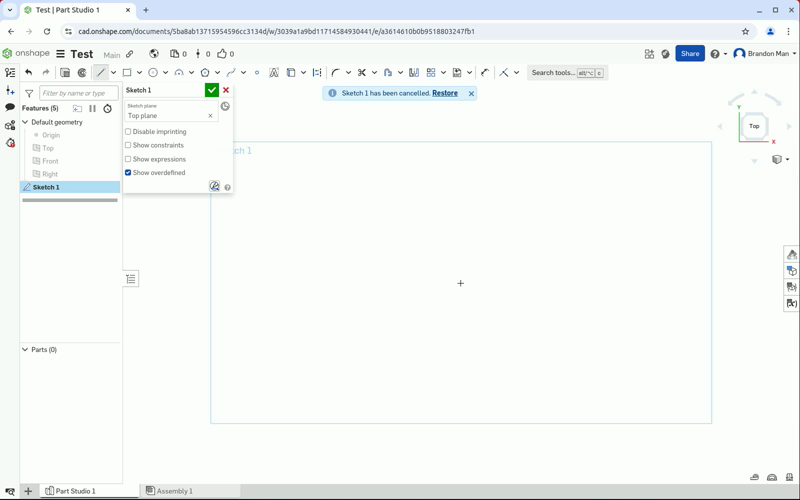
click(460, 282)
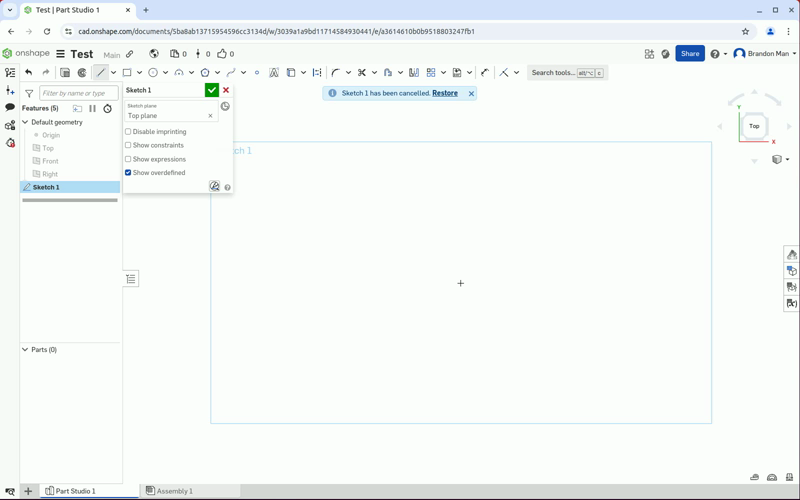
key_up(shift)
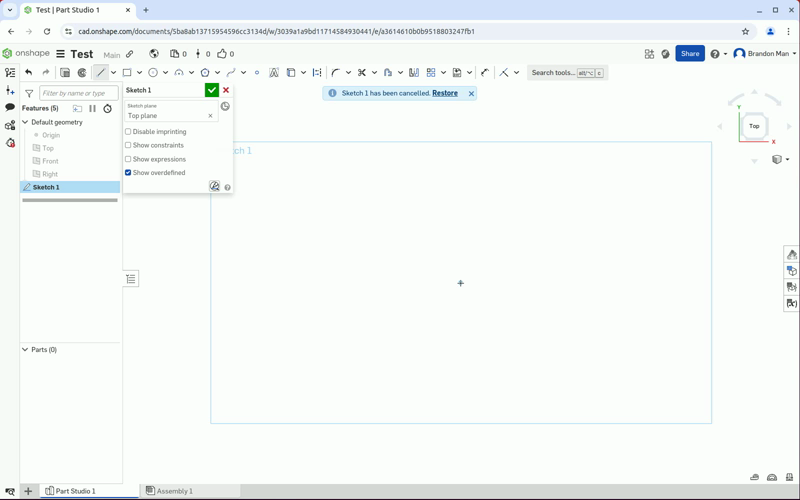
key_down(shift)
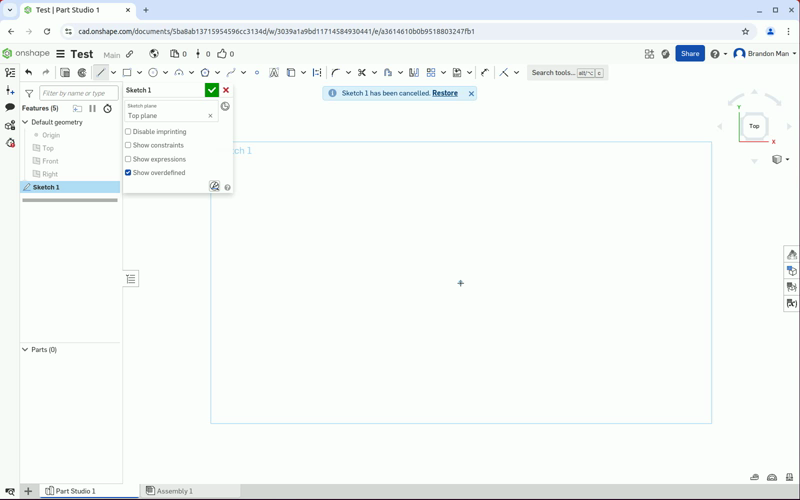
mouse_move(560, 333)
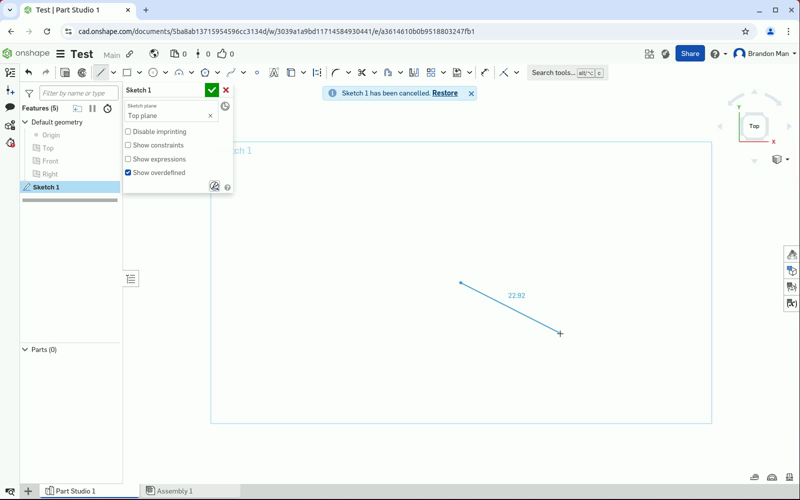
click(560, 333)
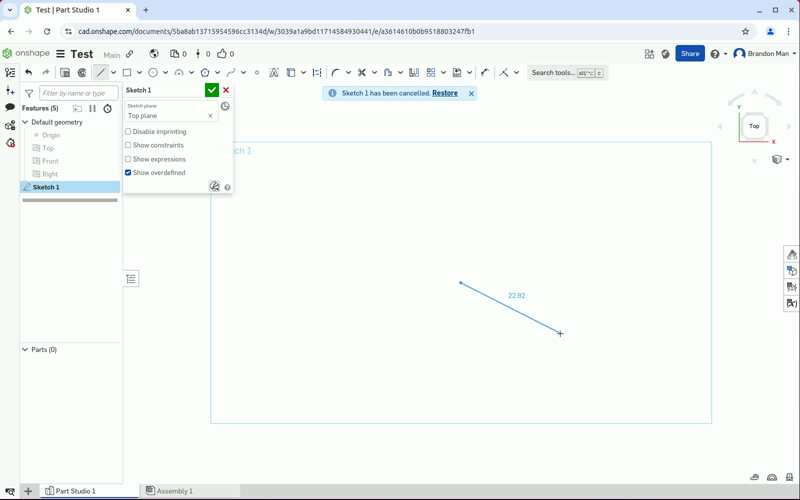
key_up(shift)
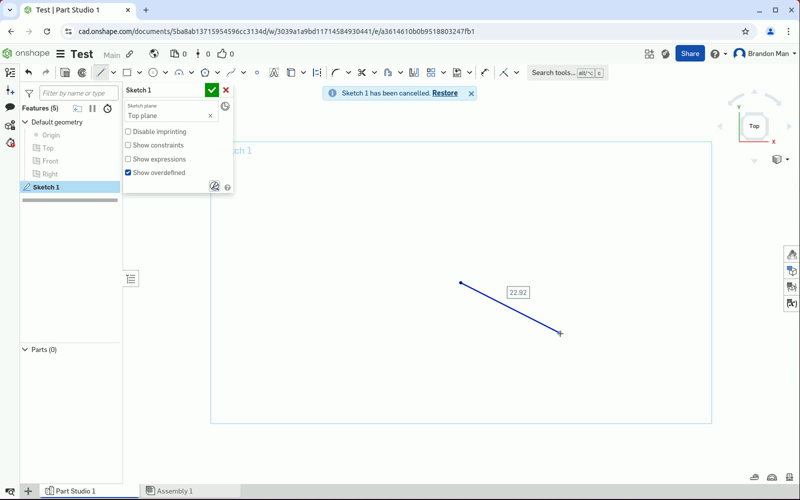
key_down(shift)
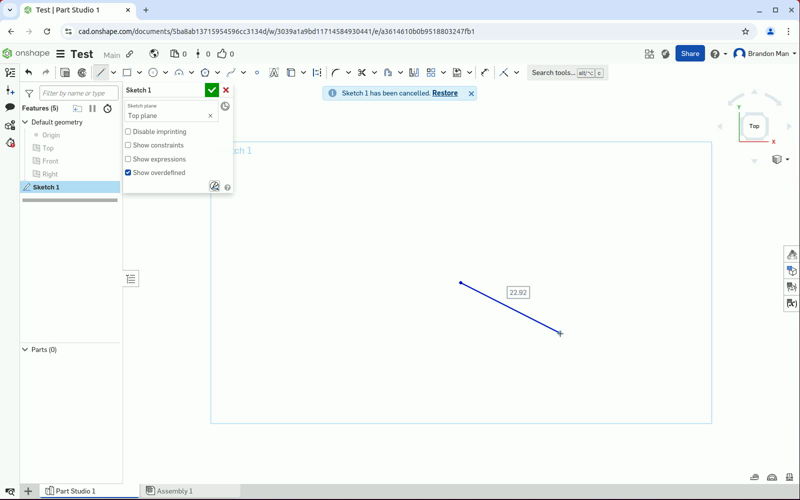
mouse_move(560, 232)
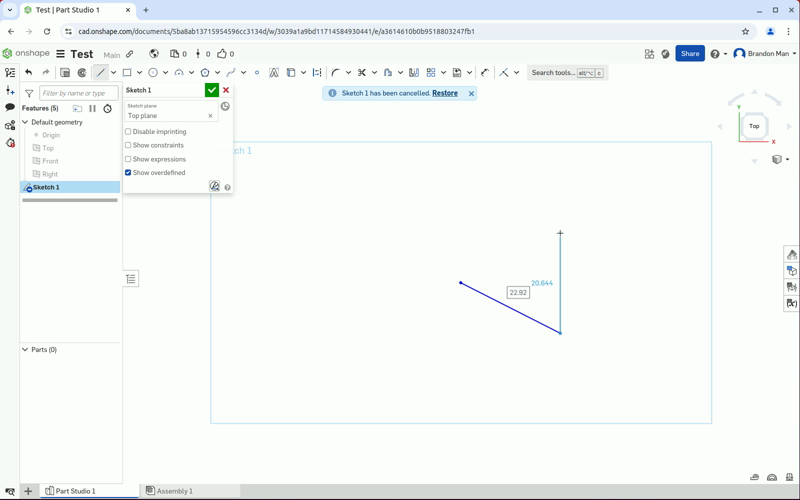
click(560, 232)
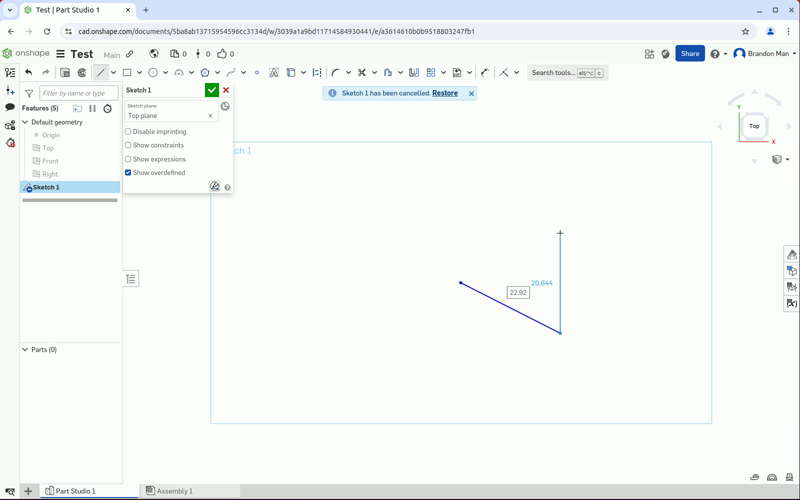
key_up(shift)
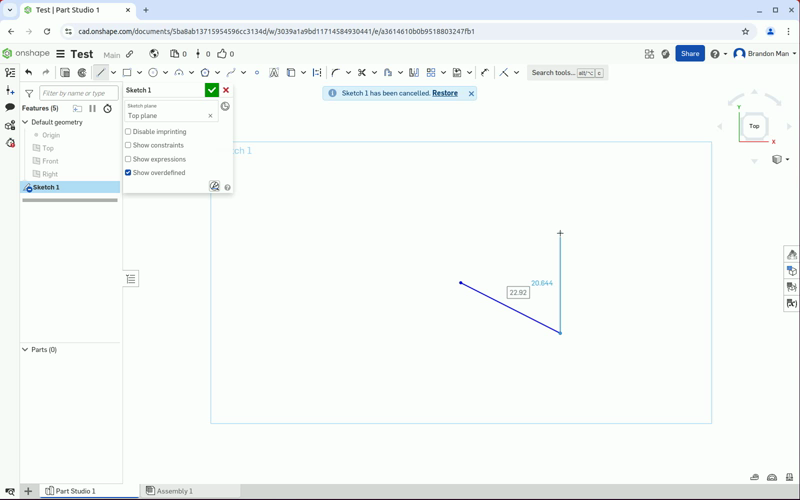
key_down(shift)
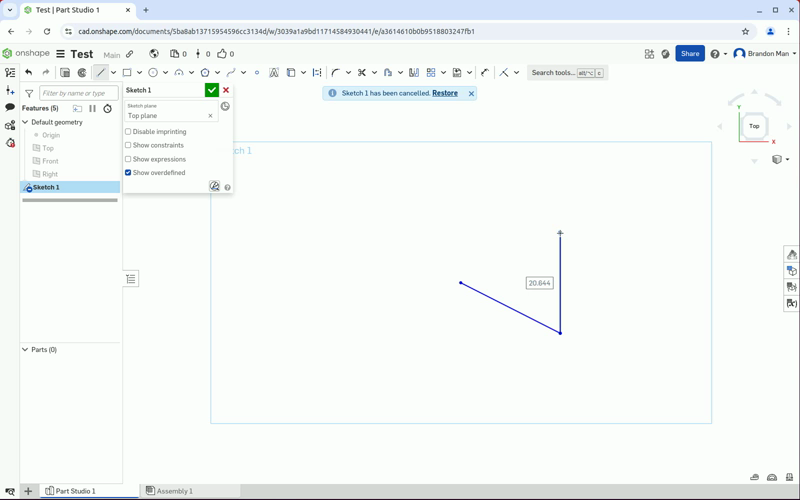
mouse_move(460, 232)
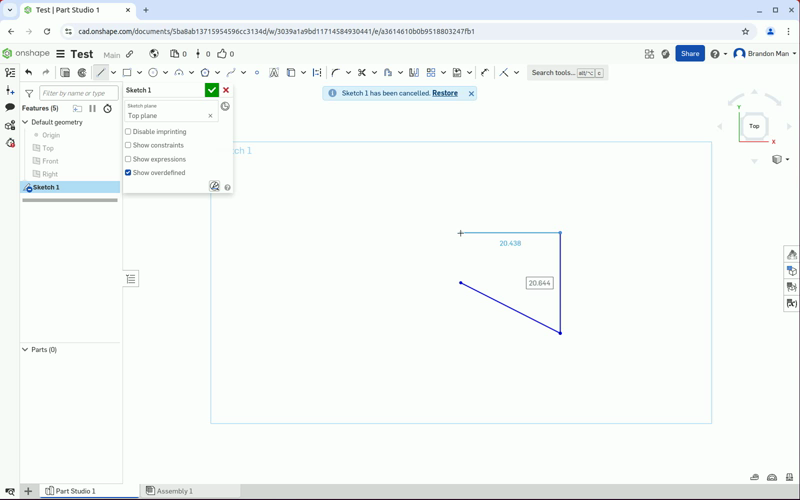
click(460, 232)
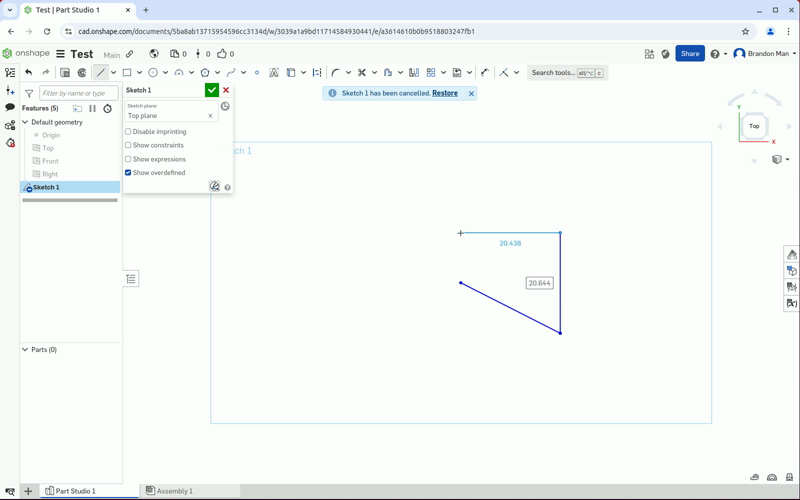
key_up(shift)
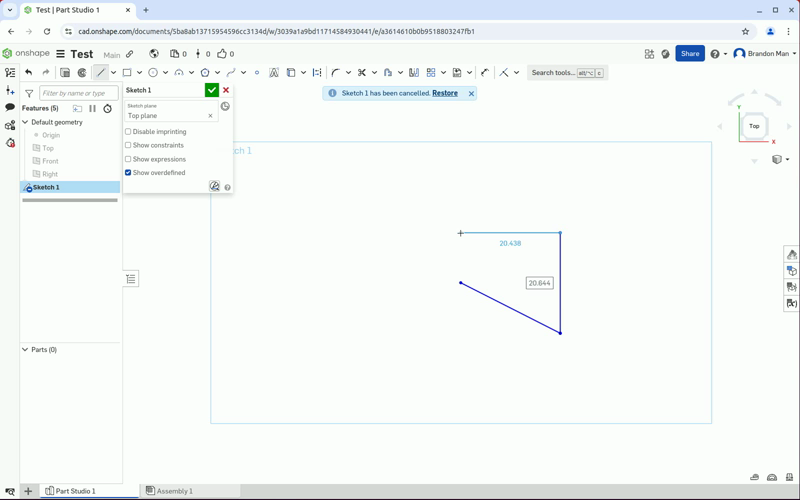
mouse_move(490, 232)
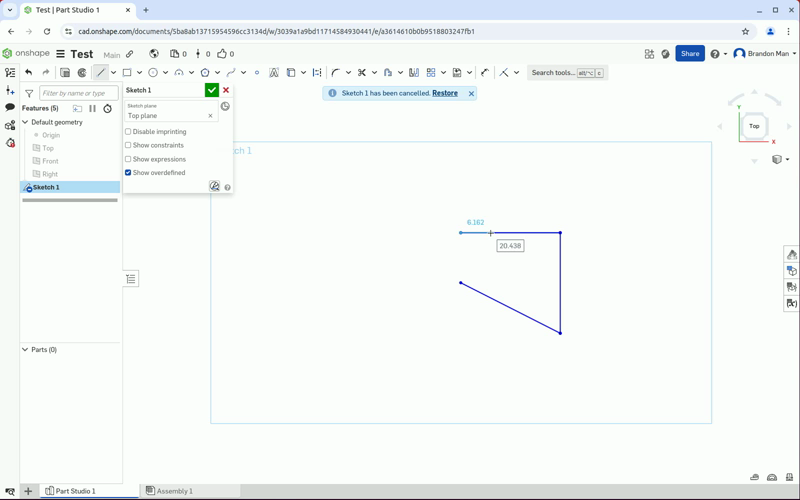
key_down(shift)
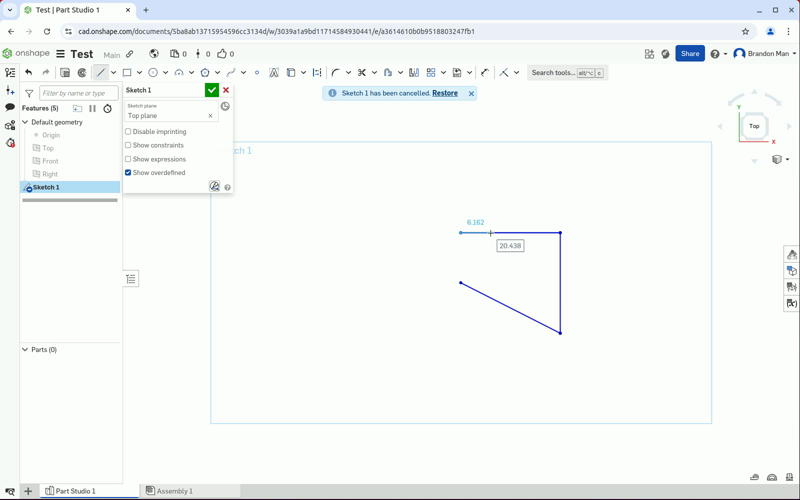
mouse_move(460, 282)
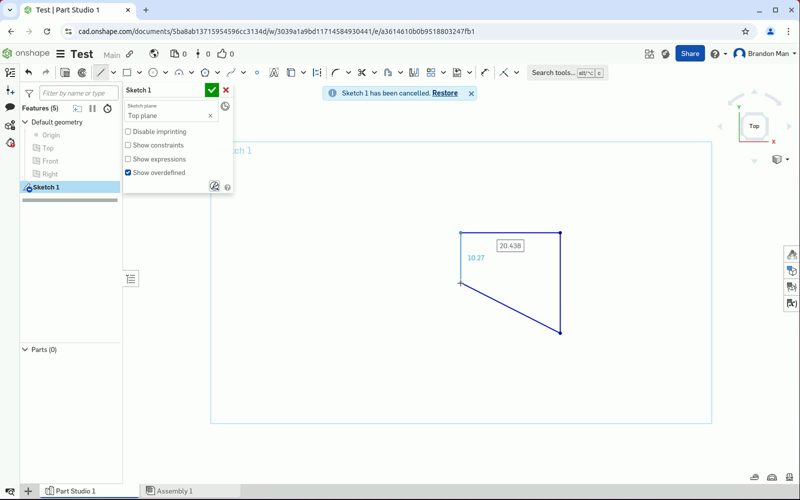
key_up(shift)
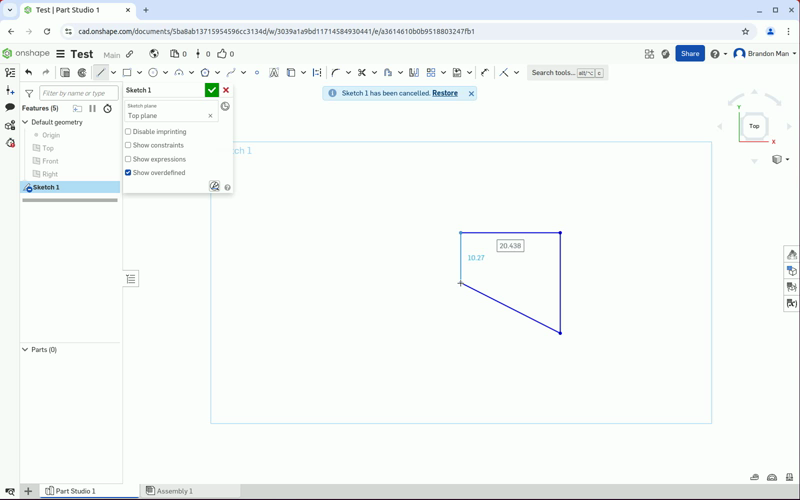
click(460, 282)
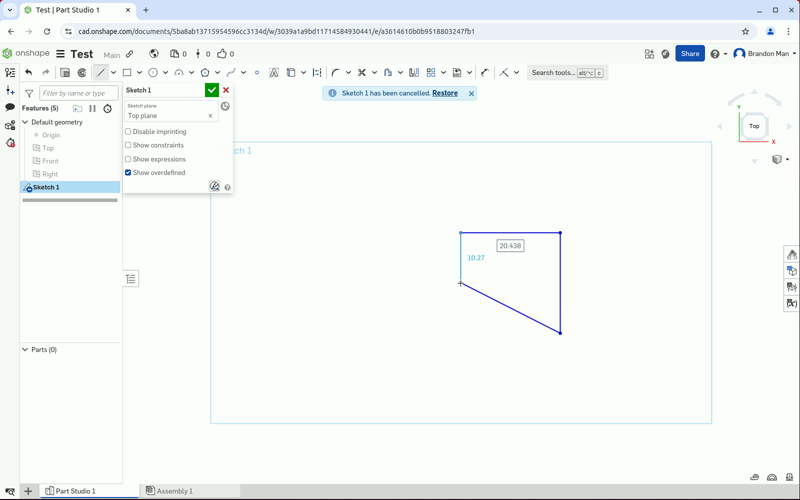
key(esc)
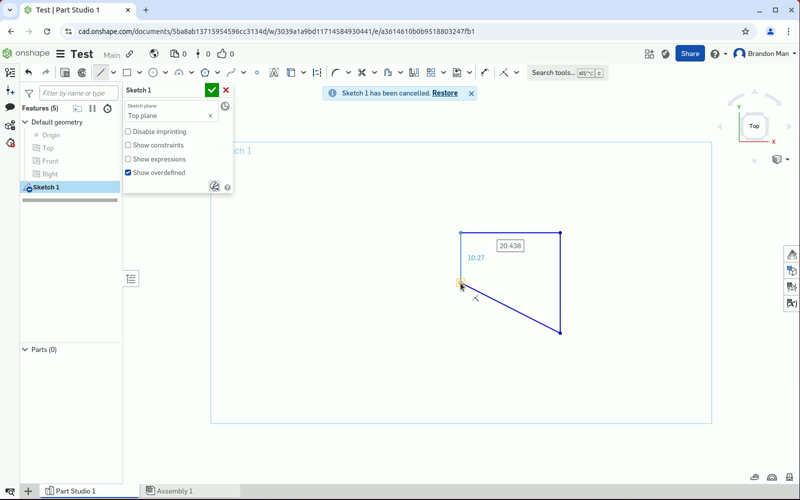
mouse_move(470, 271)
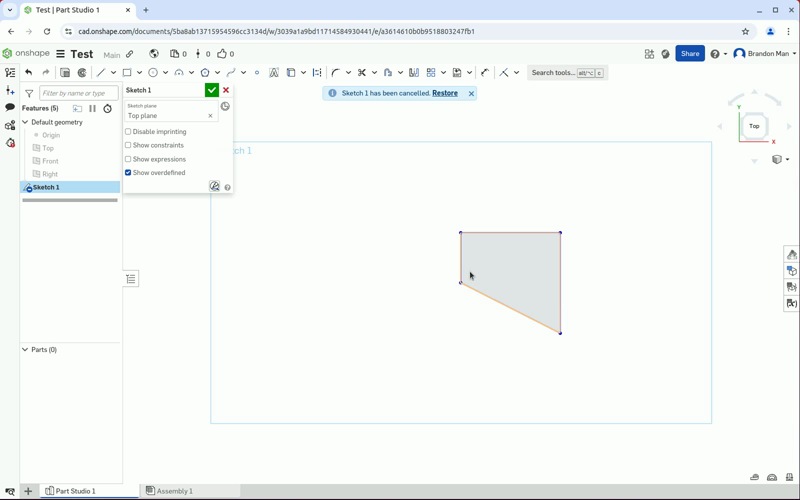
click(470, 271)
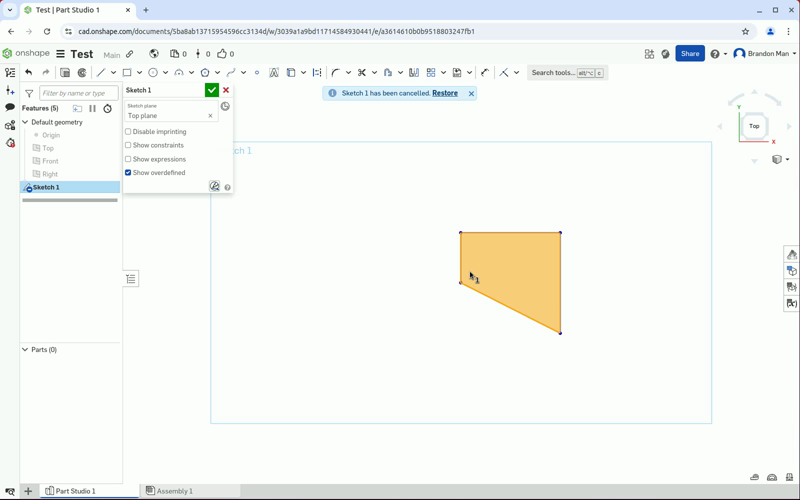
mouse_move(73, 352)
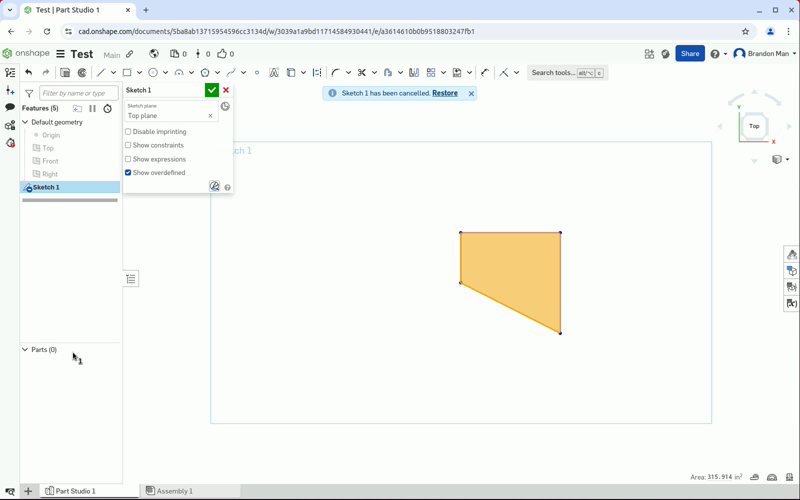
key(shift+y)
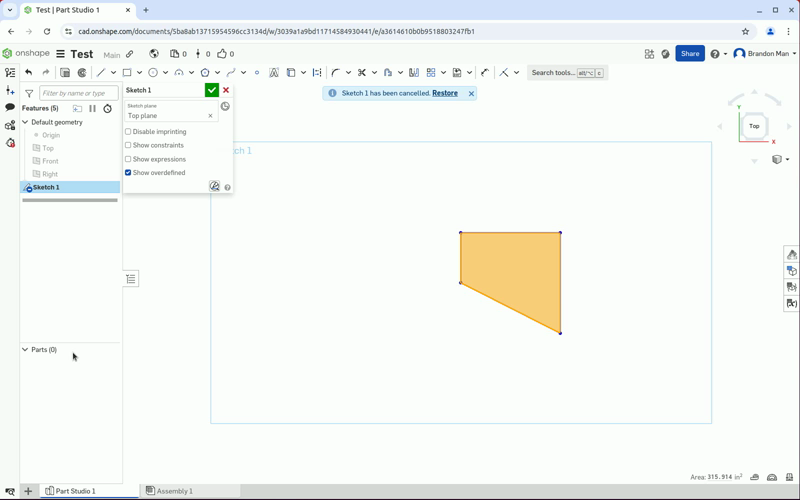
key(shift+e)
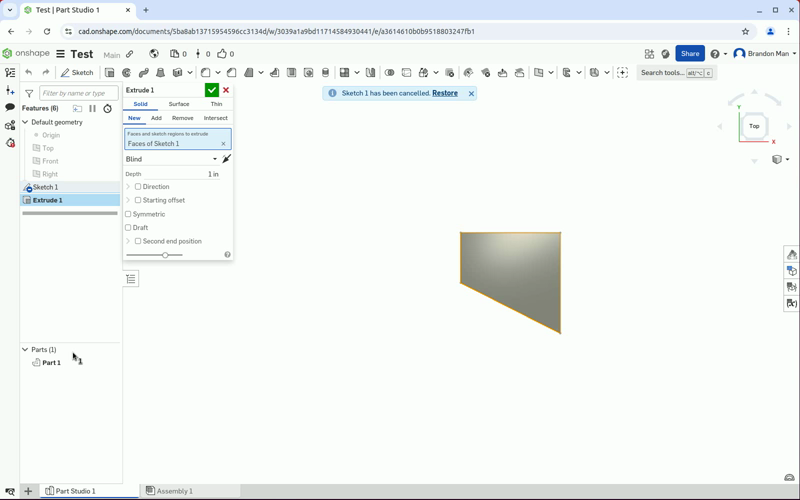
mouse_move(143, 106)
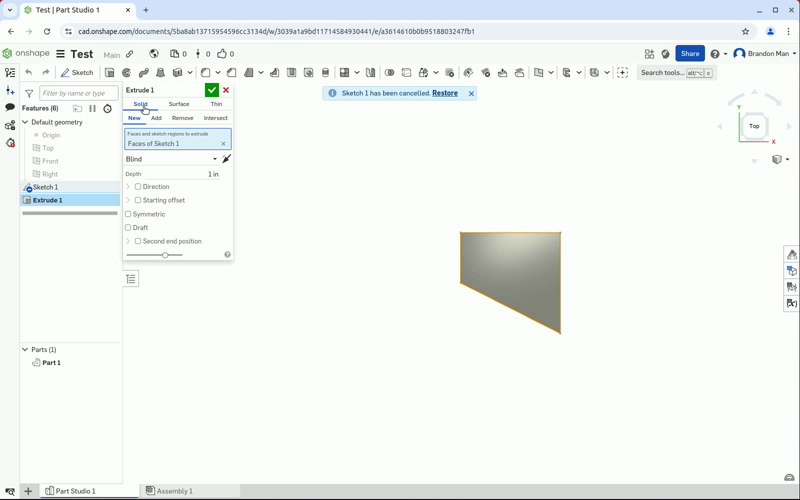
click(143, 106)
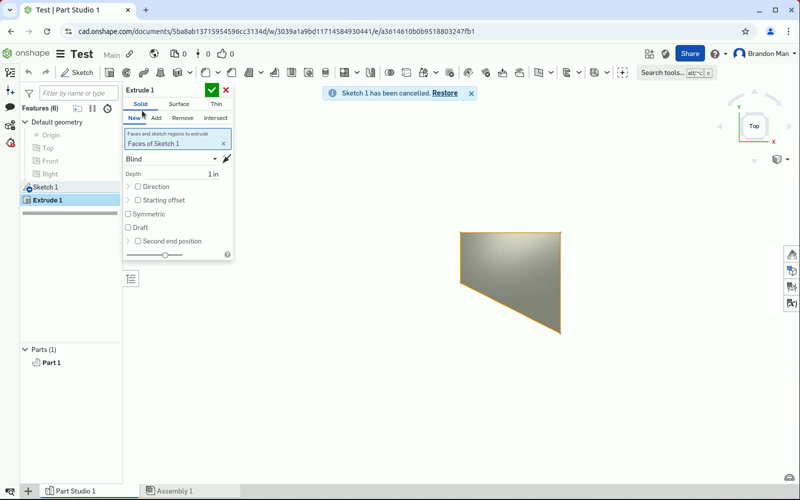
mouse_move(137, 120)
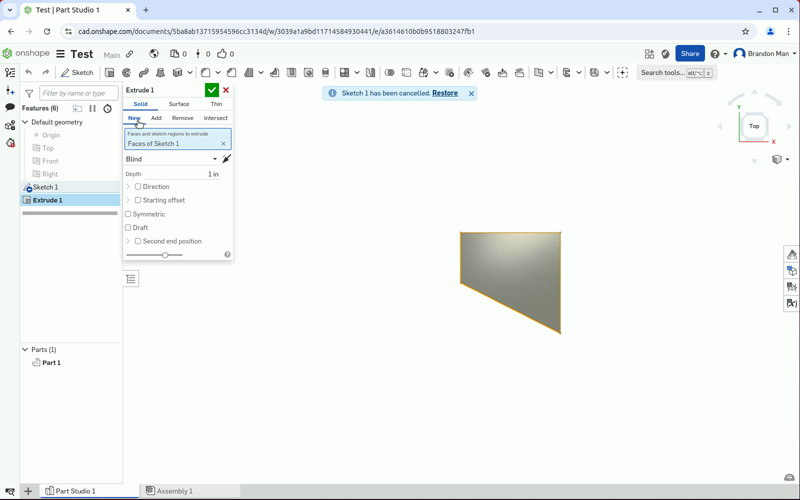
click(137, 120)
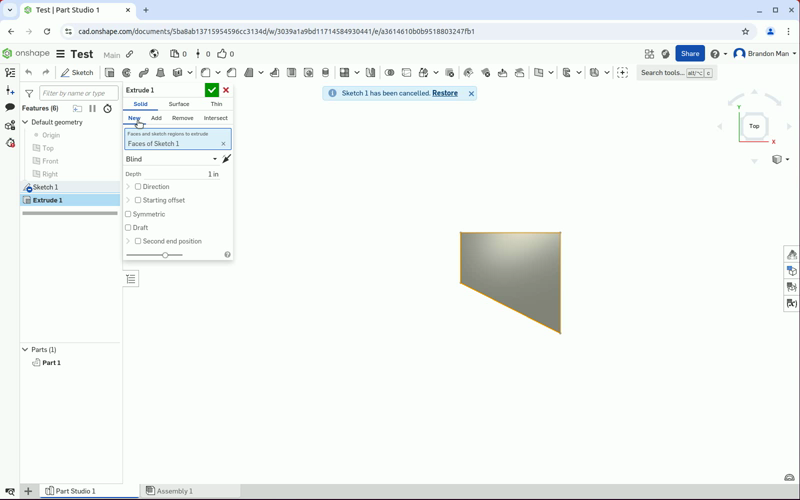
key(tab, 4)
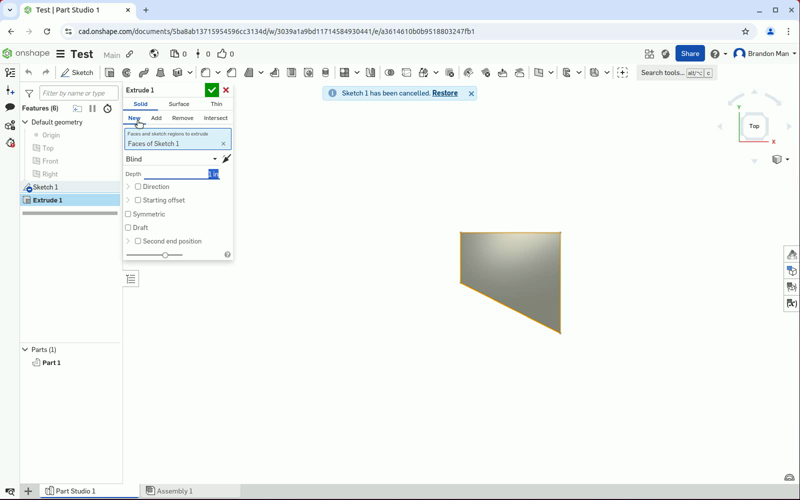
text(12.758)
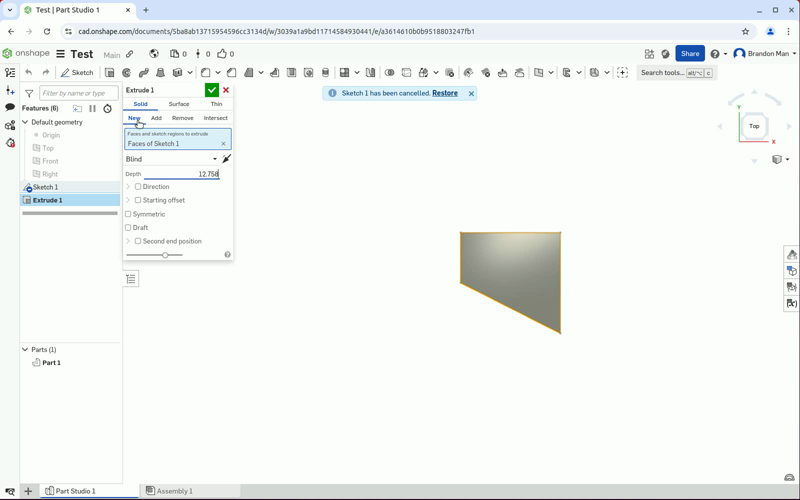
key(enter)
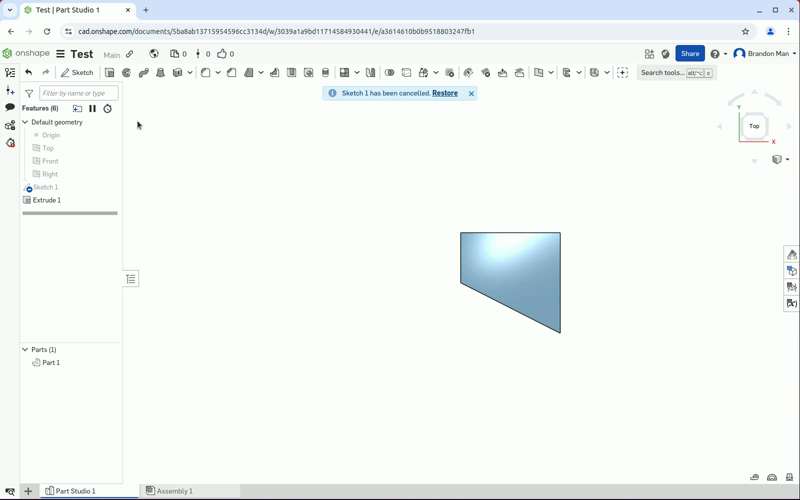
key(shift+h)
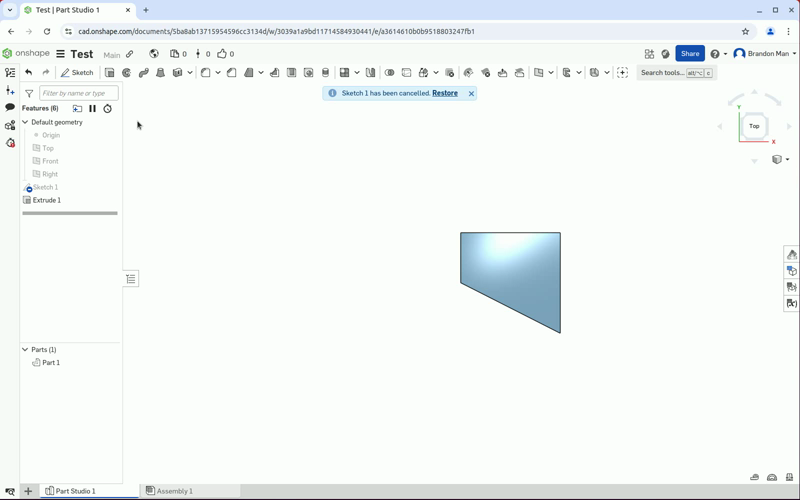
key(shift+h)
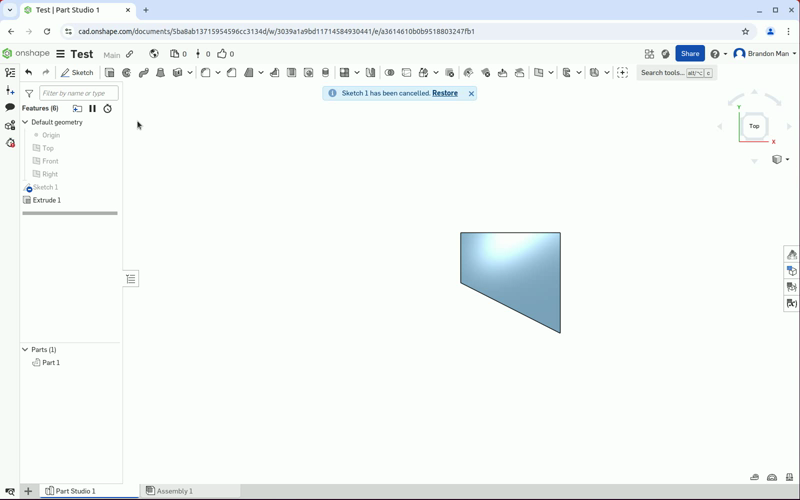
mouse_move(73, 189)
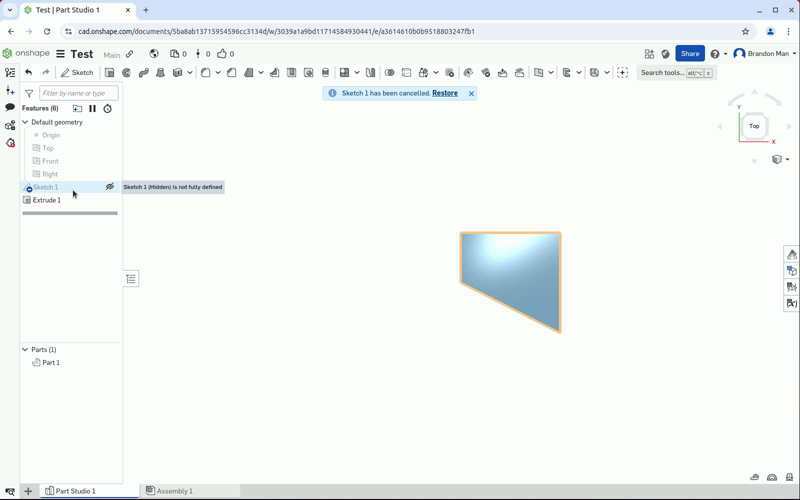
click(73, 189)
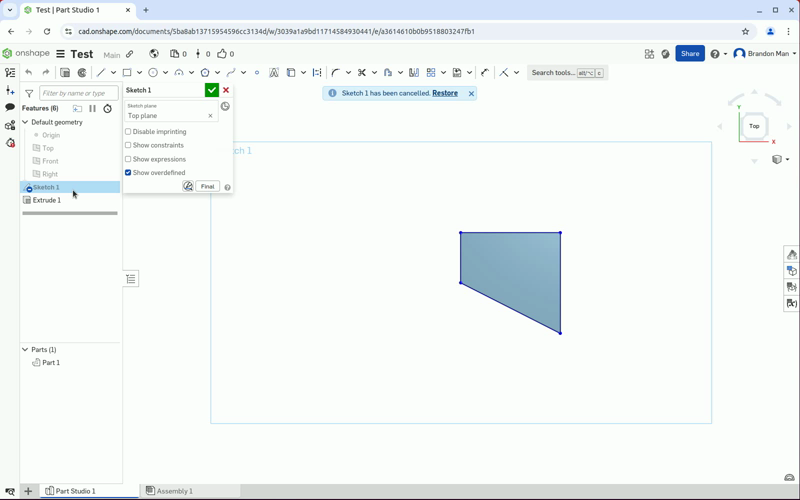
mouse_move(229, 92)
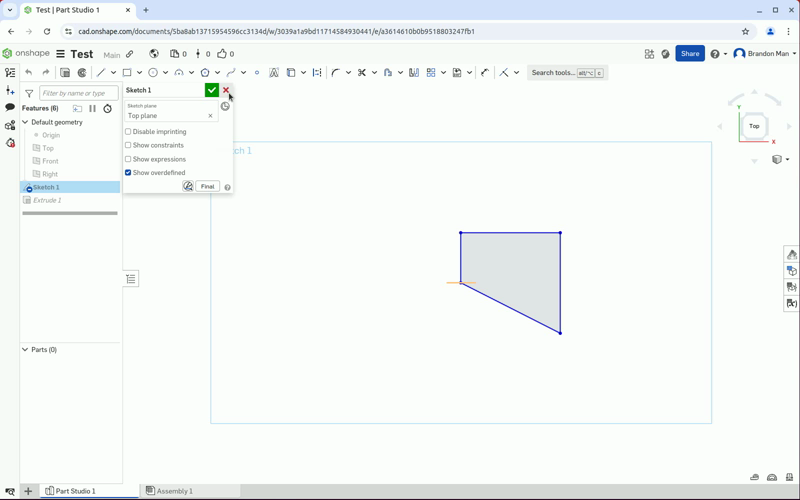
click(229, 92)
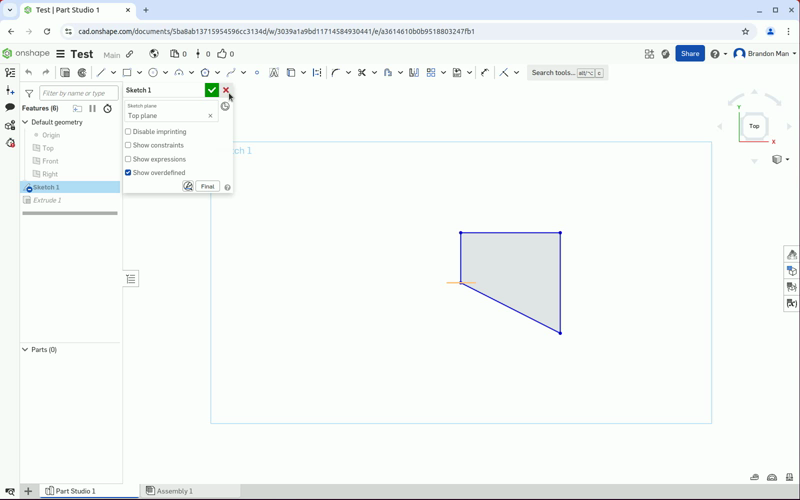
key(shift+s)
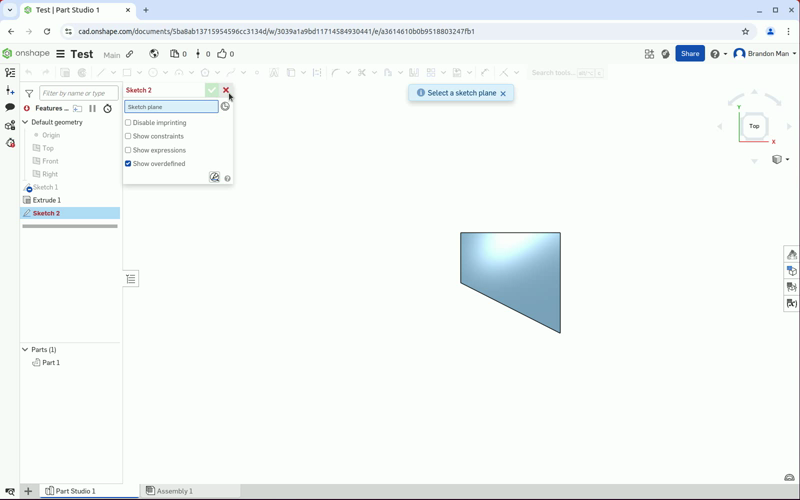
mouse_move(73, 150)
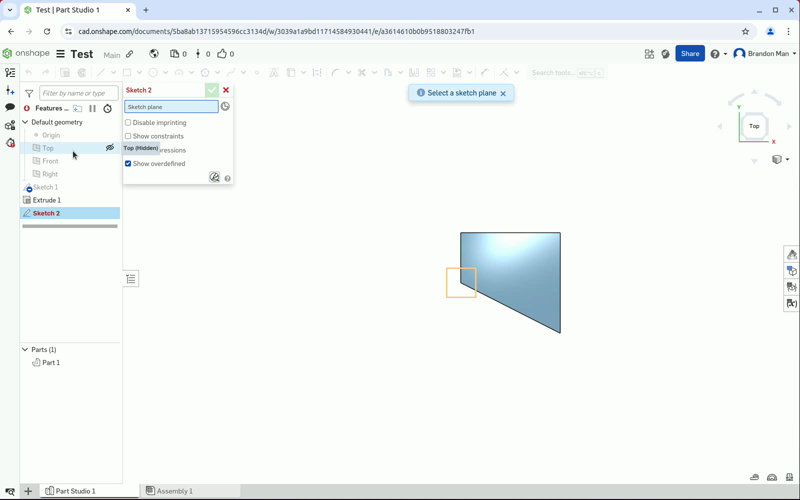
click(73, 150)
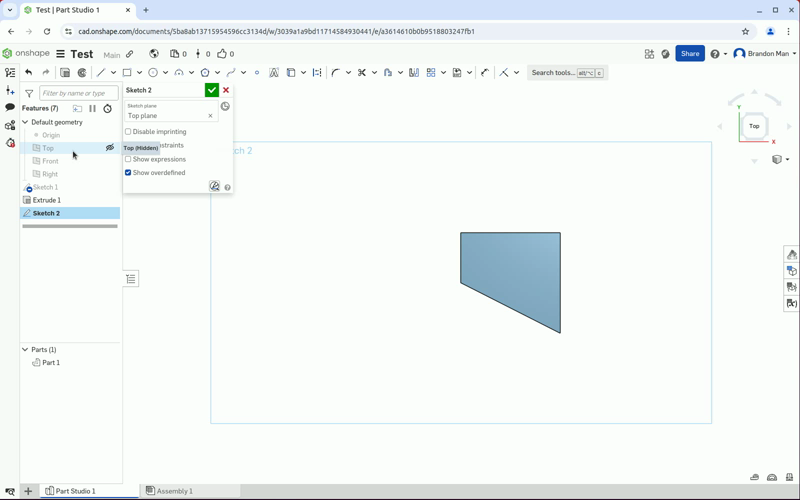
mouse_move(73, 352)
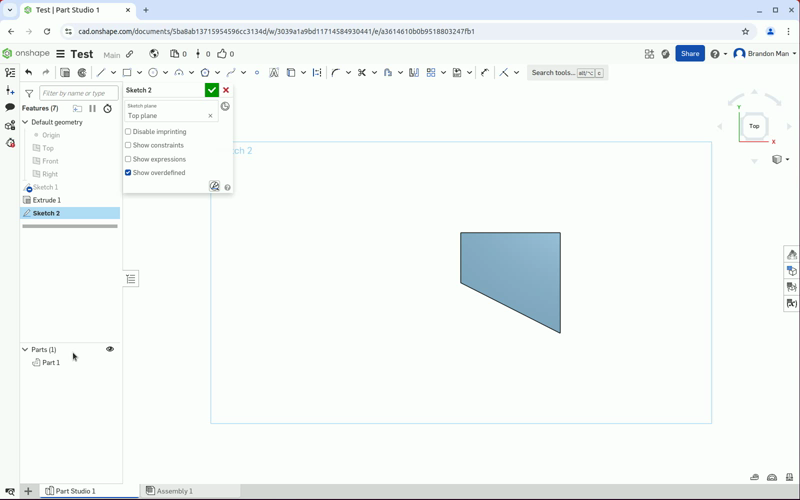
key(y)
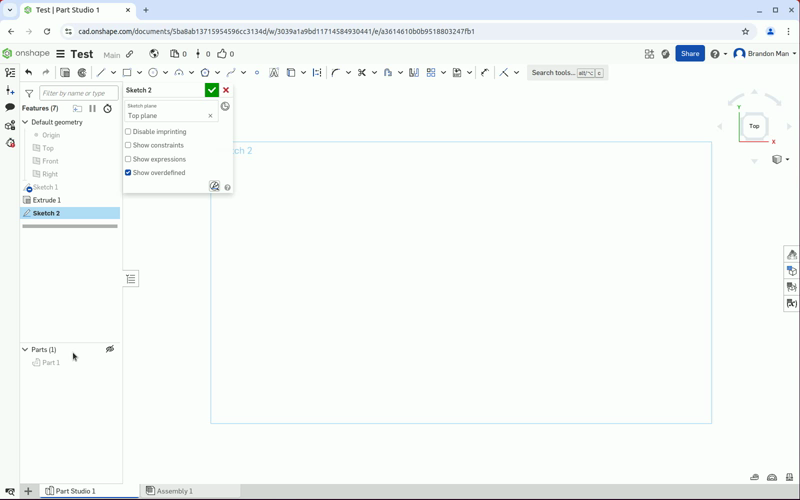
key(l)
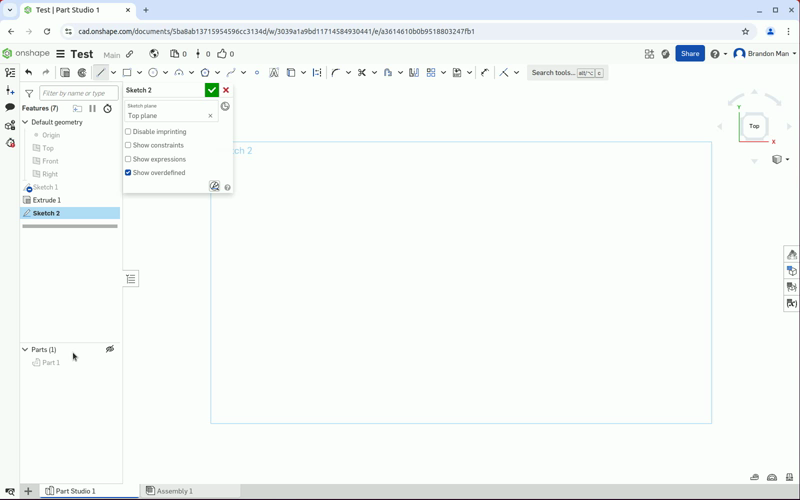
key_down(shift)
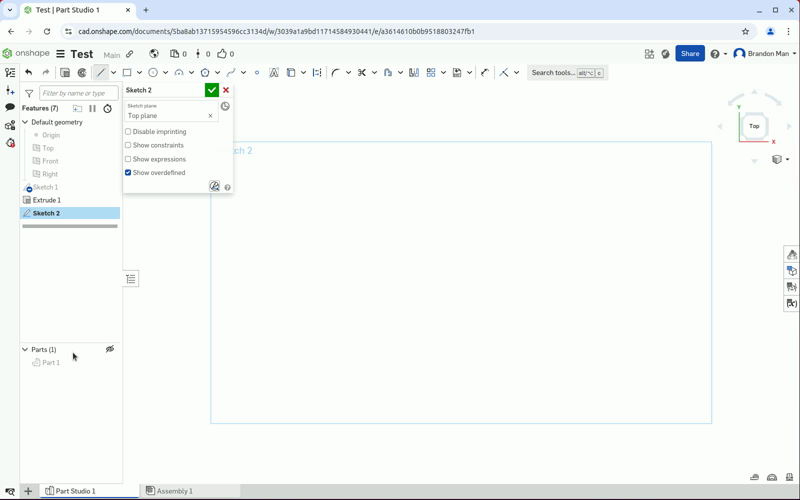
mouse_move(460, 282)
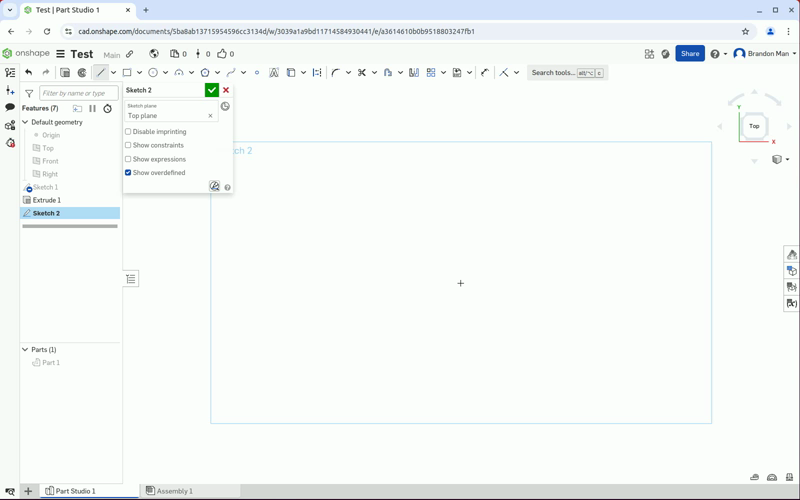
click(460, 282)
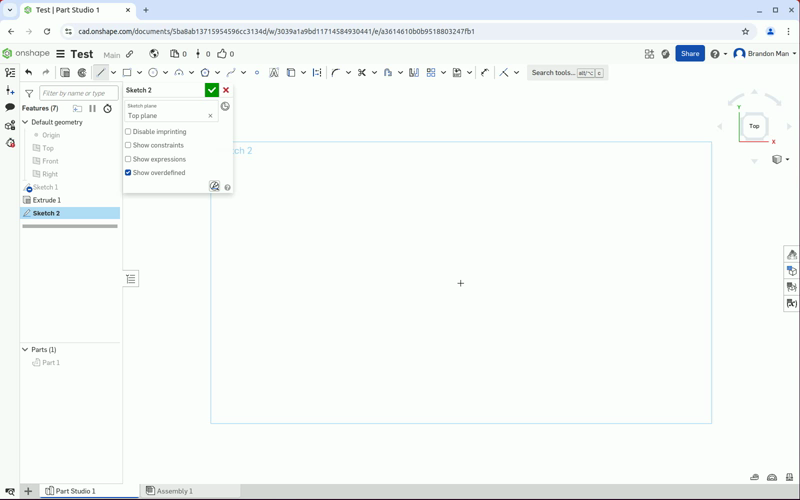
key_up(shift)
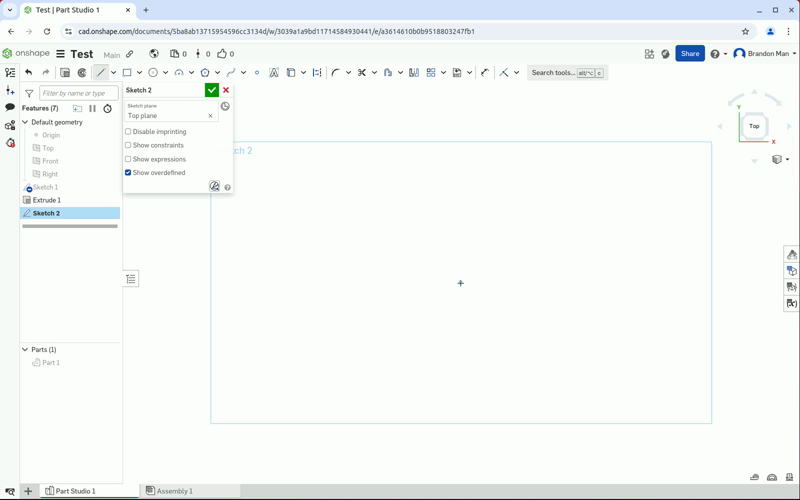
key_down(shift)
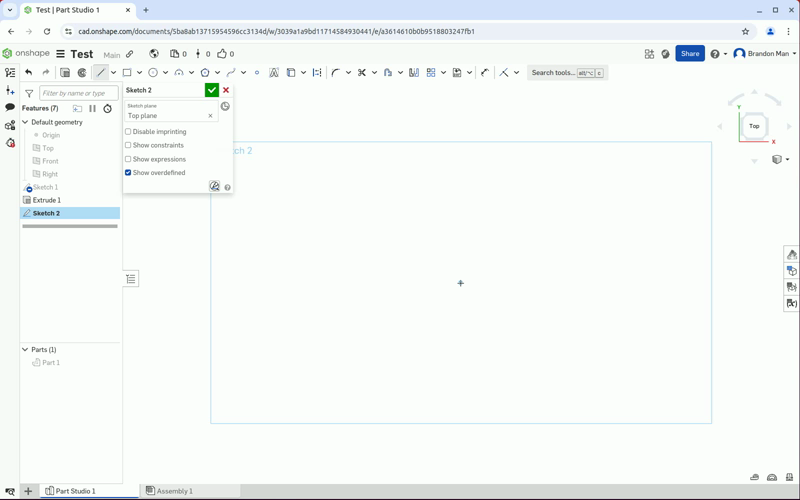
mouse_move(490, 282)
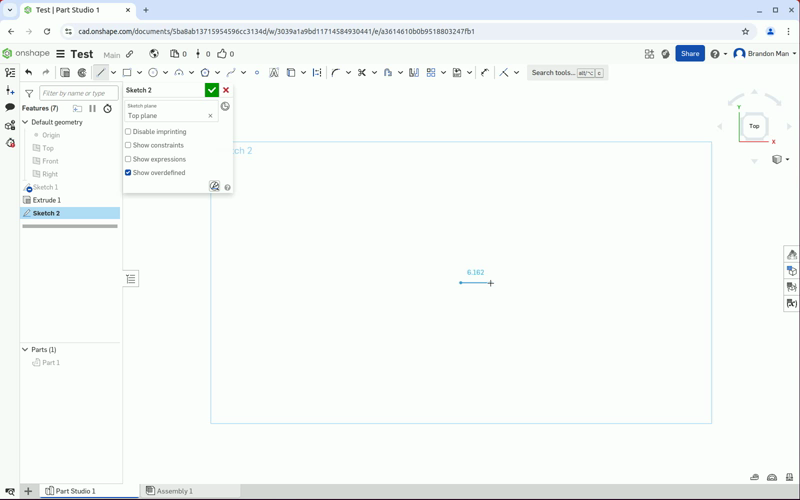
mouse_move(513, 282)
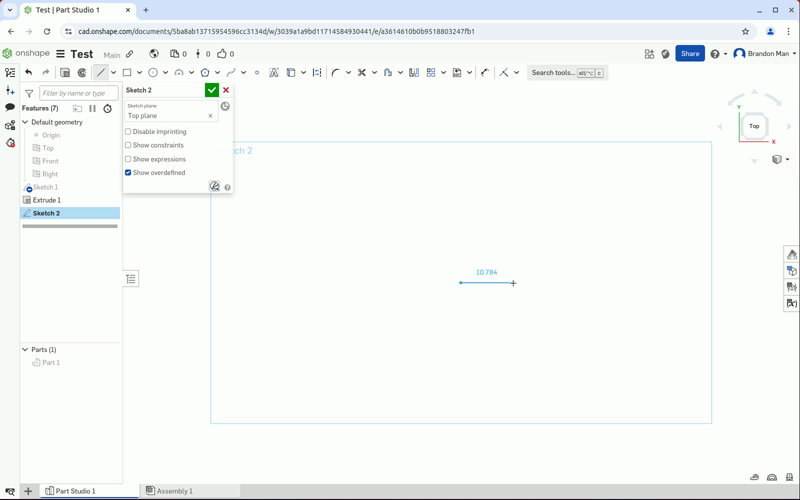
click(513, 282)
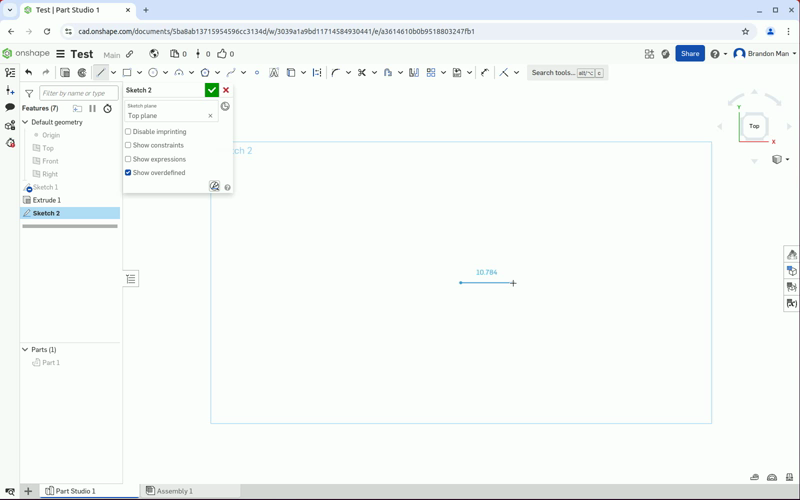
key_up(shift)
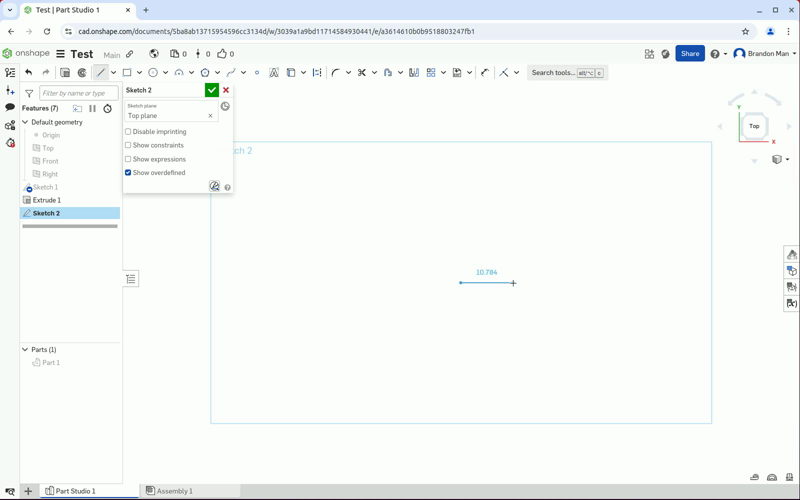
key_down(shift)
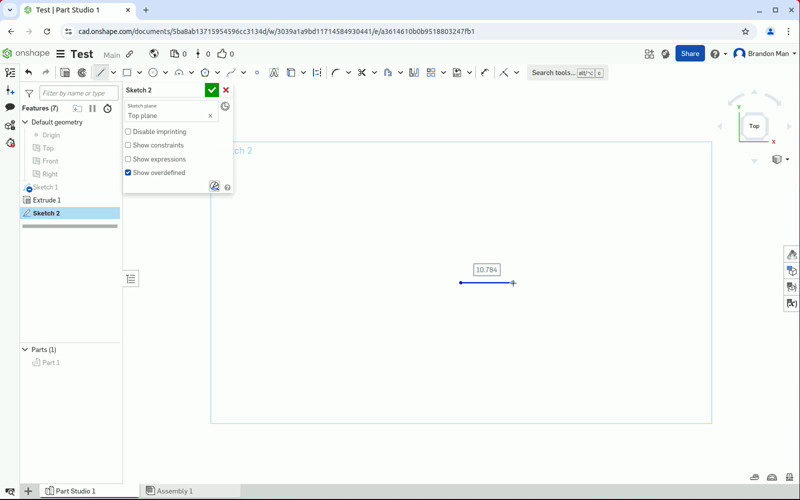
mouse_move(543, 282)
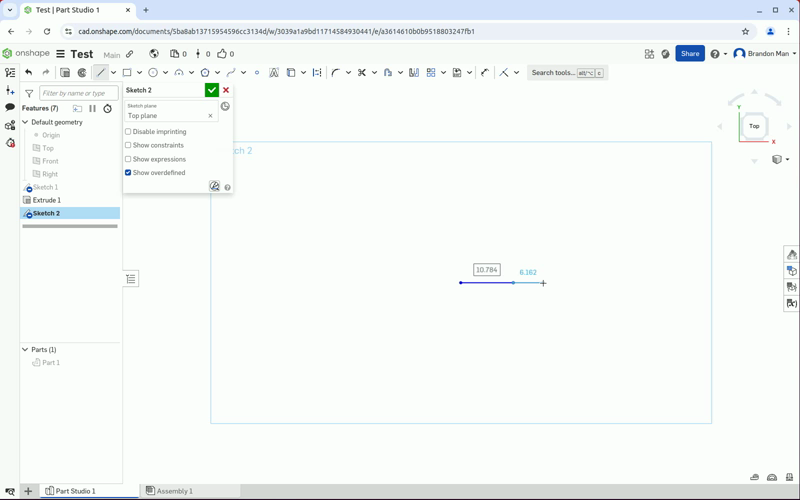
mouse_move(513, 232)
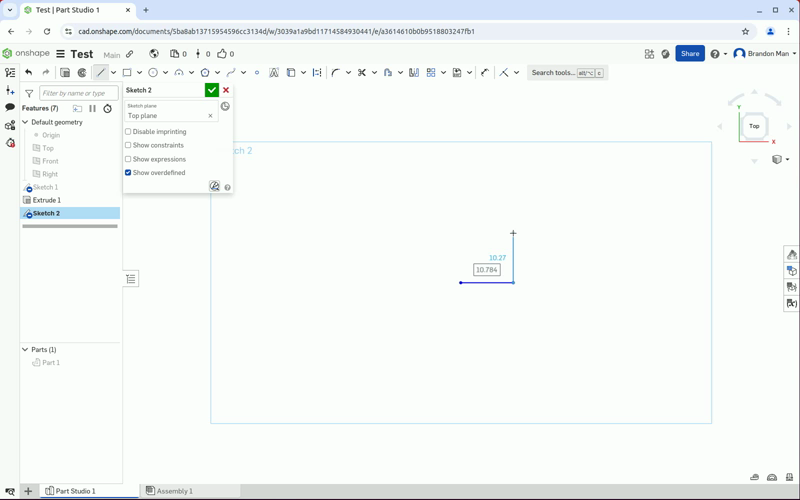
click(513, 232)
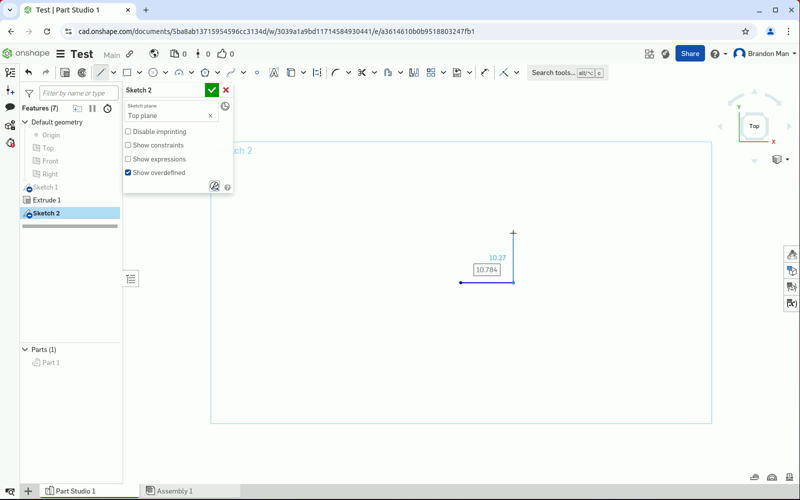
key_up(shift)
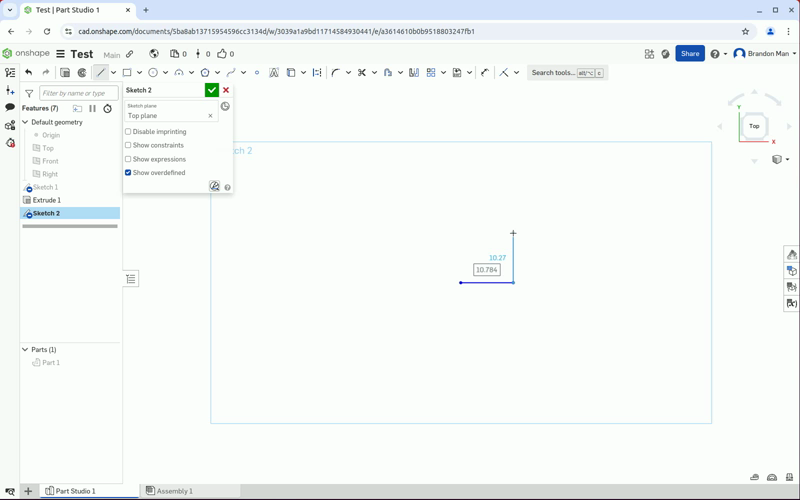
key_down(shift)
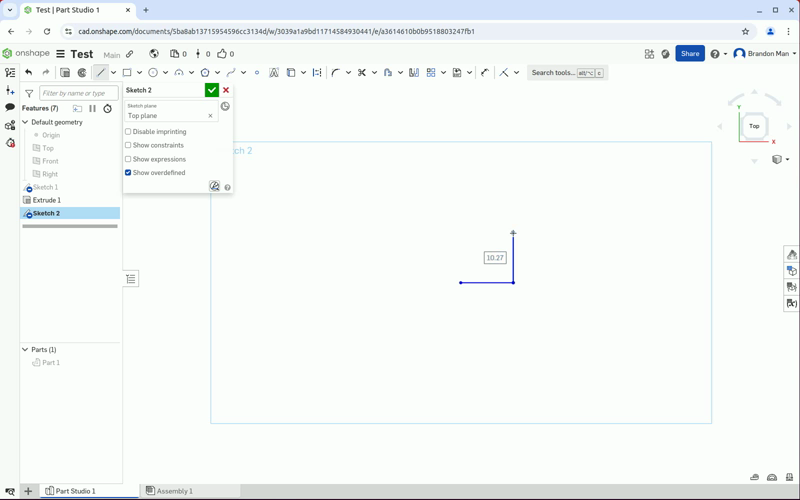
mouse_move(543, 232)
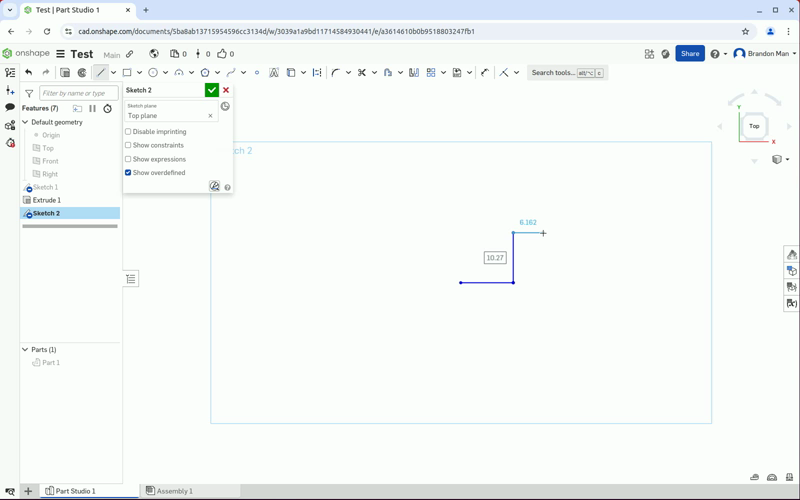
mouse_move(460, 232)
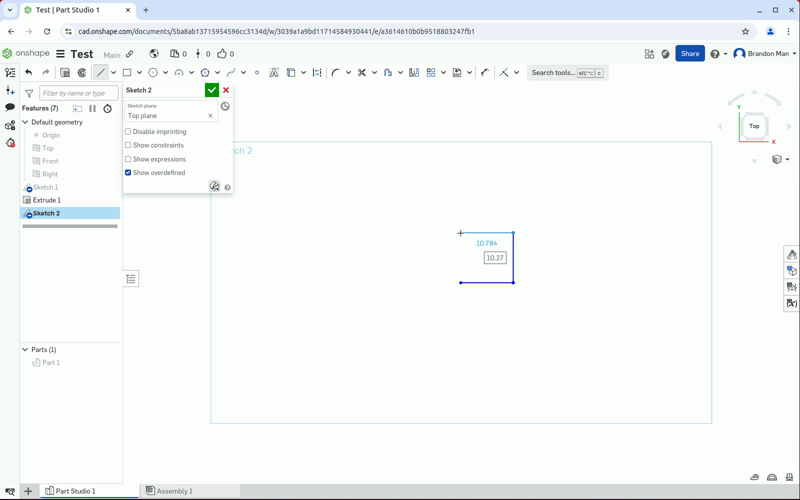
click(460, 232)
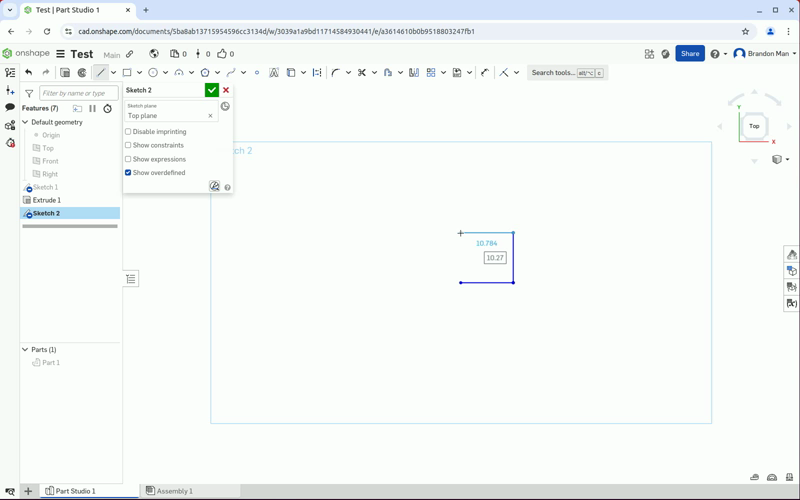
key_up(shift)
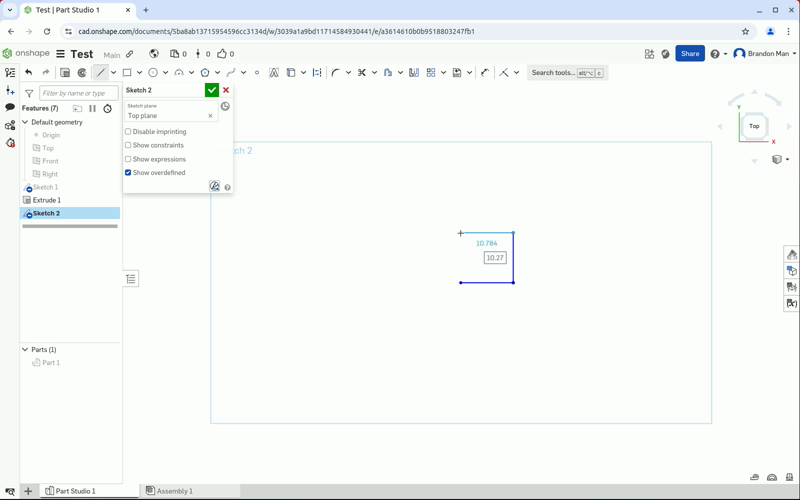
mouse_move(490, 232)
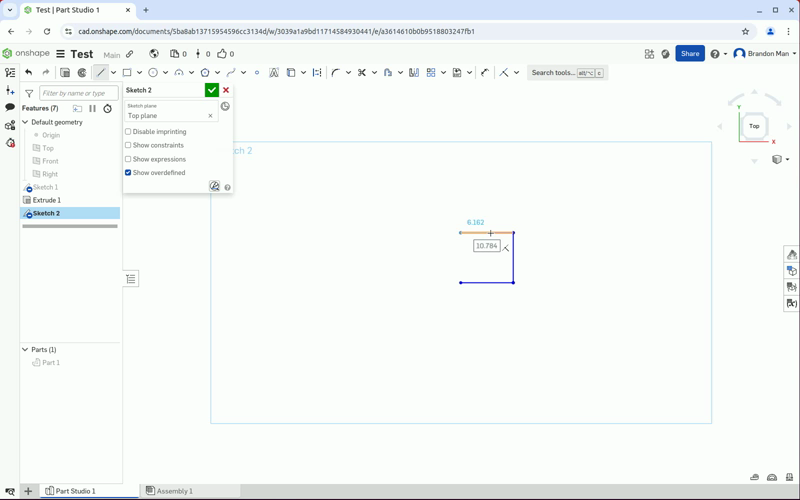
key_down(shift)
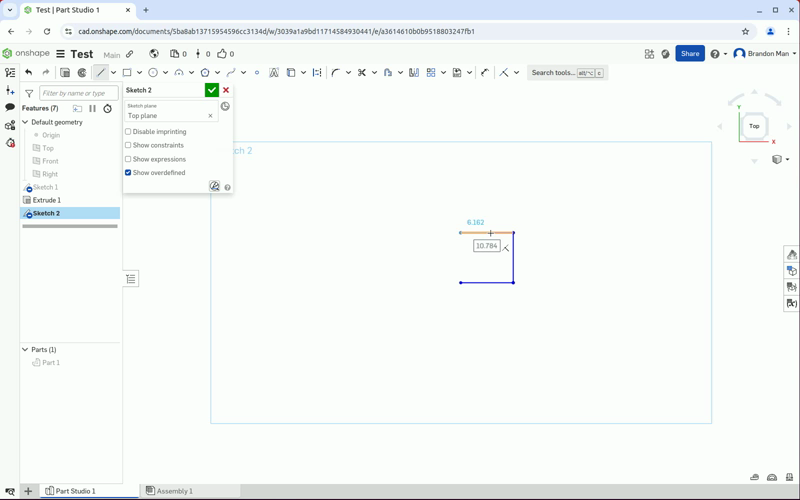
mouse_move(460, 282)
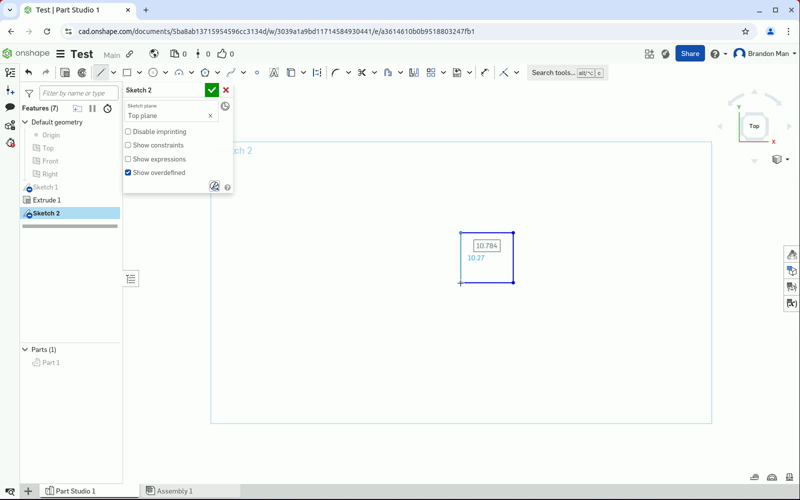
key_up(shift)
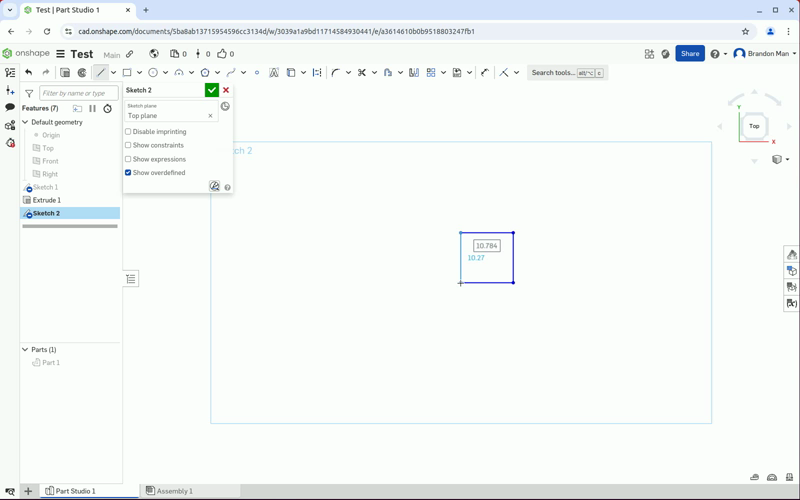
click(460, 282)
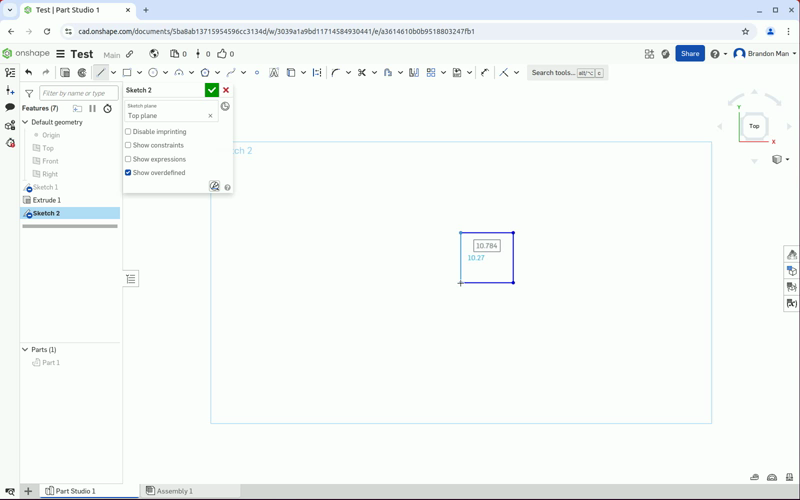
key(esc)
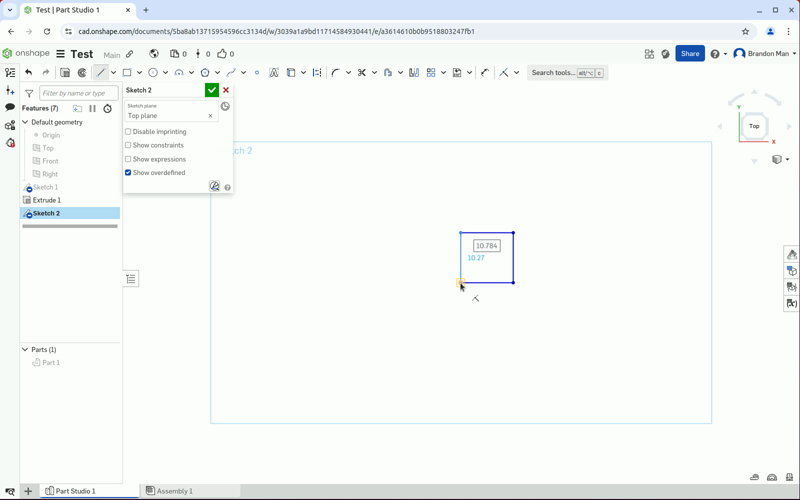
mouse_move(478, 236)
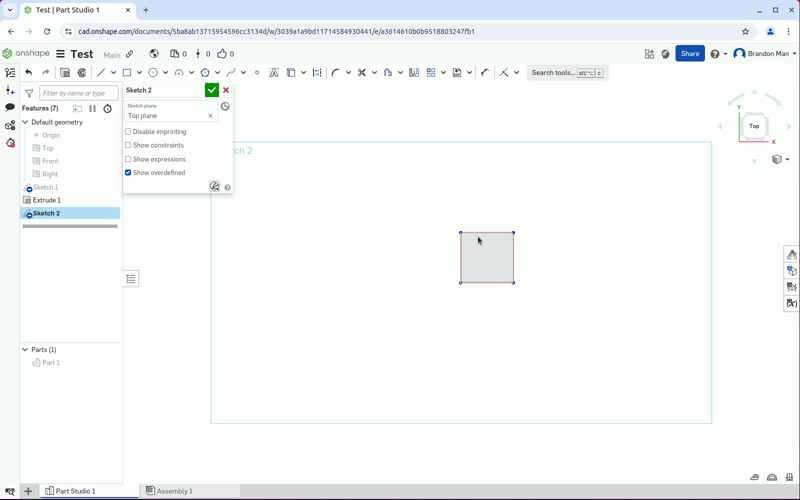
click(478, 236)
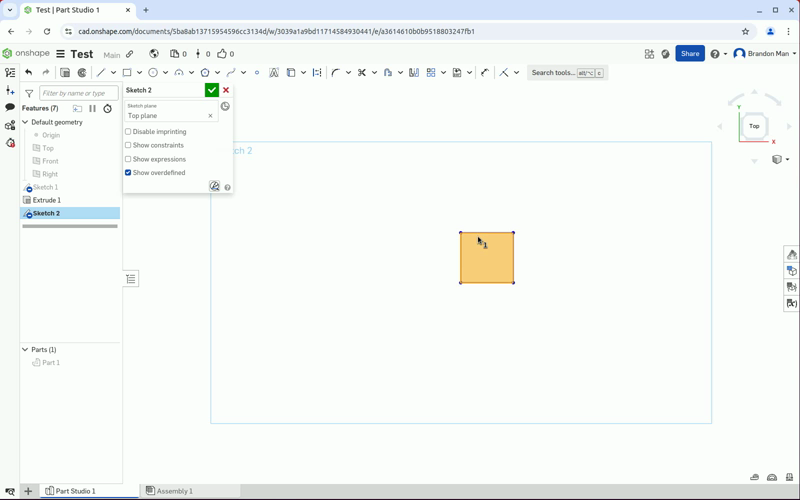
mouse_move(73, 352)
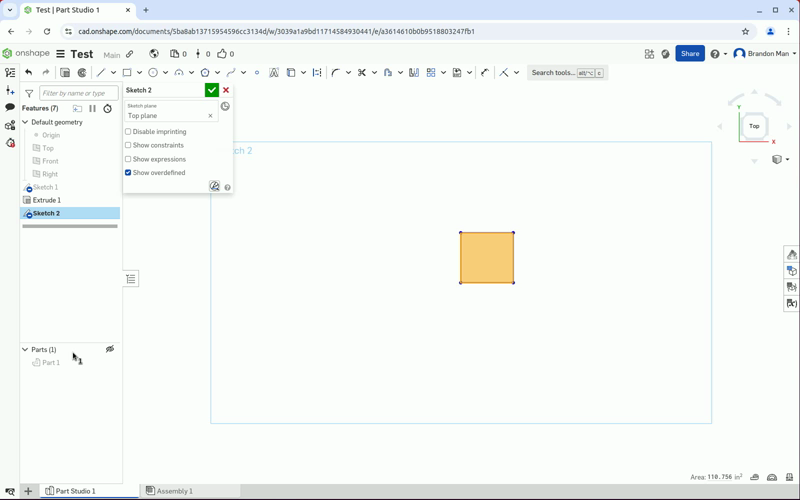
key(shift+y)
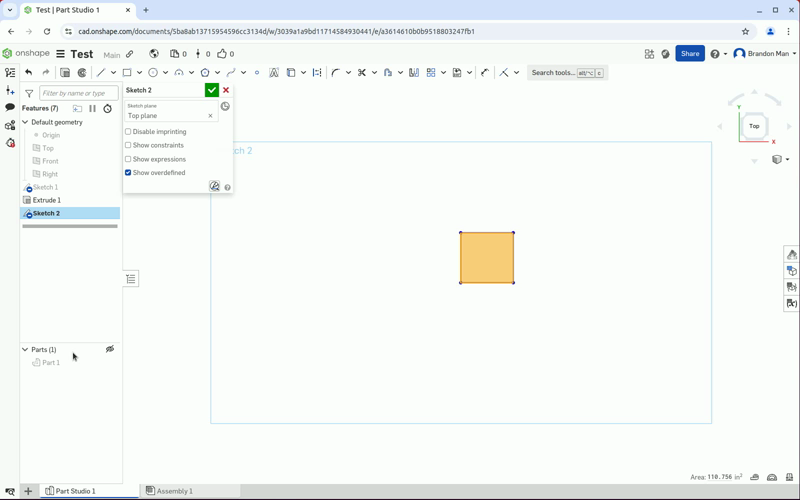
key(shift+e)
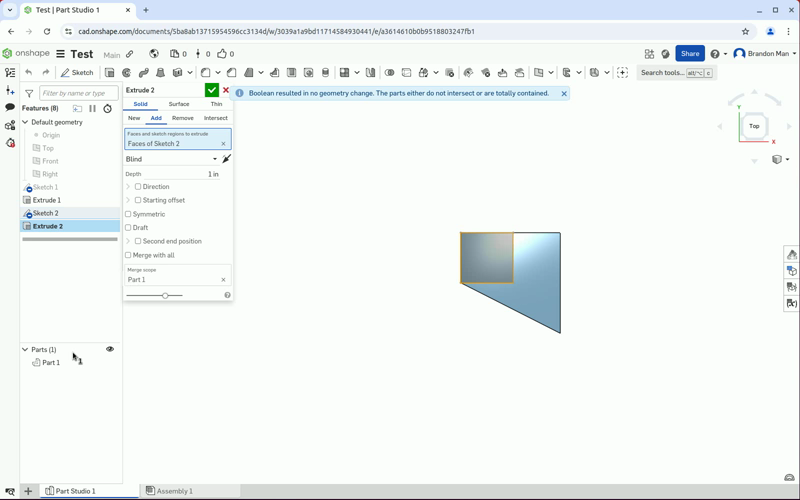
mouse_move(143, 106)
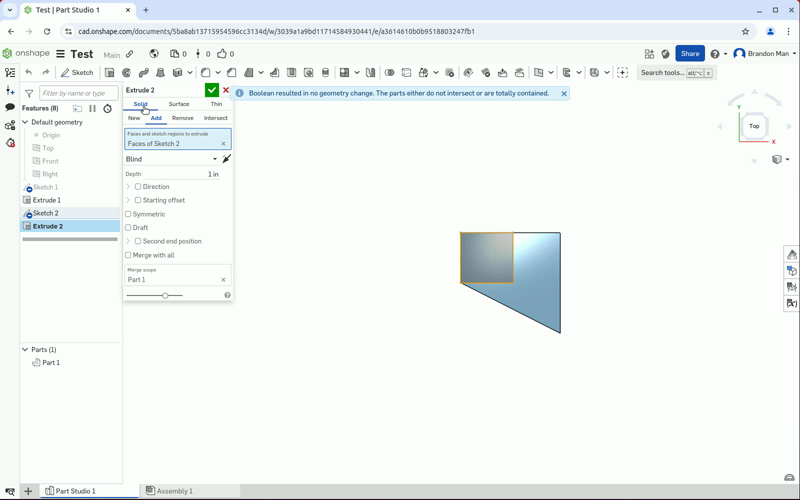
click(143, 106)
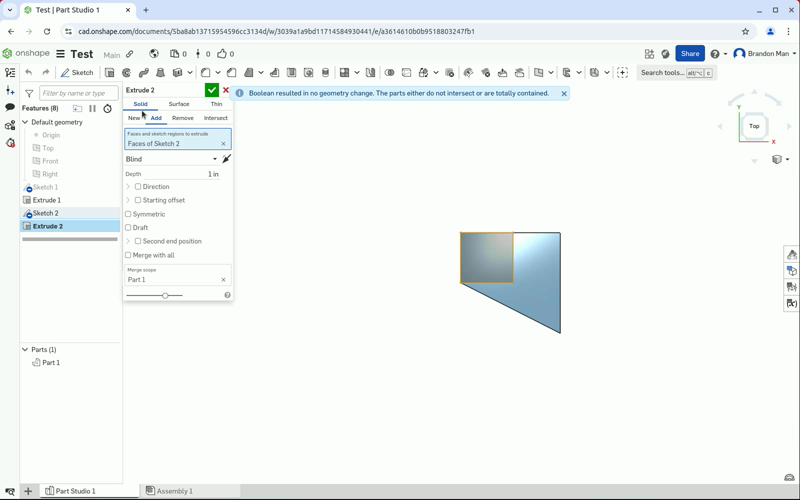
mouse_move(137, 120)
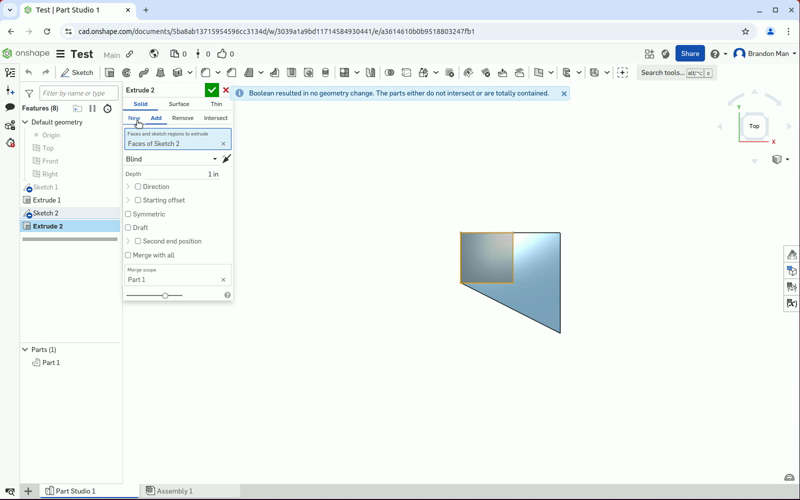
click(137, 120)
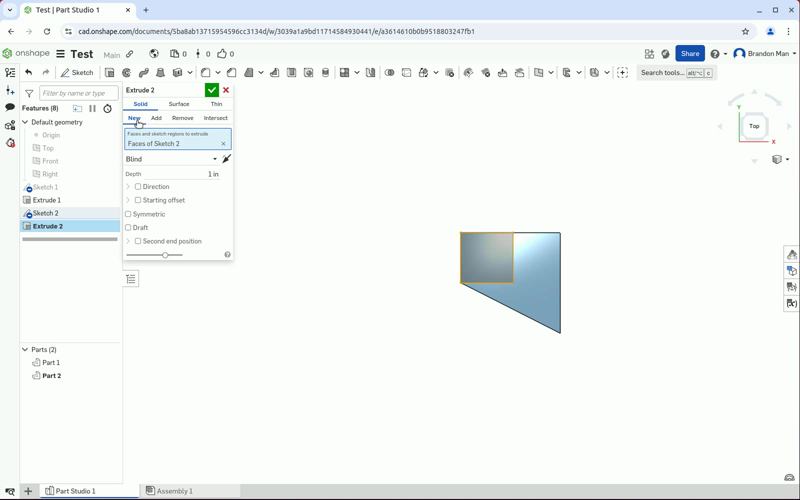
key(tab, 4)
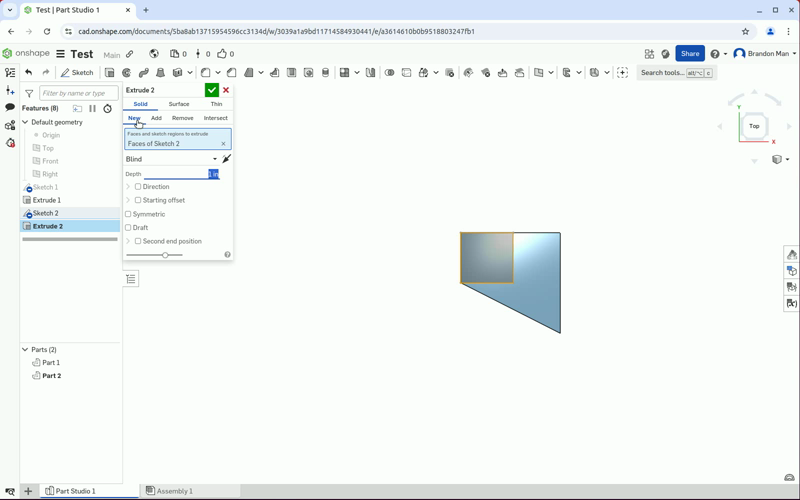
text(23.108)
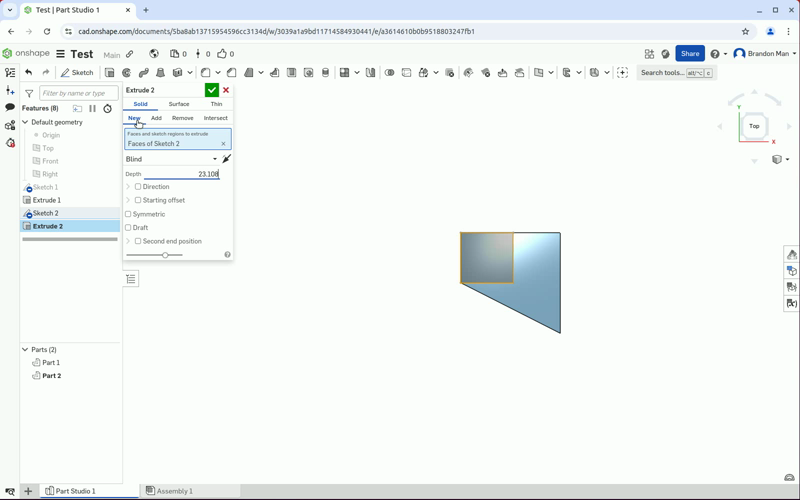
key(enter)
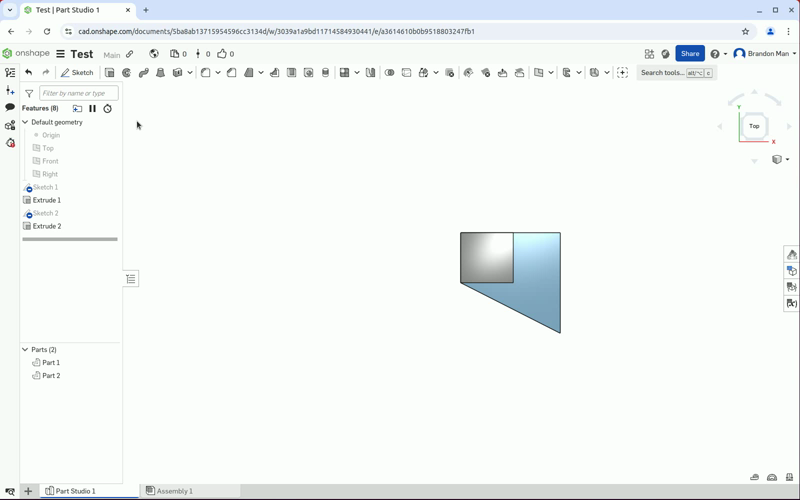
key(shift+h)
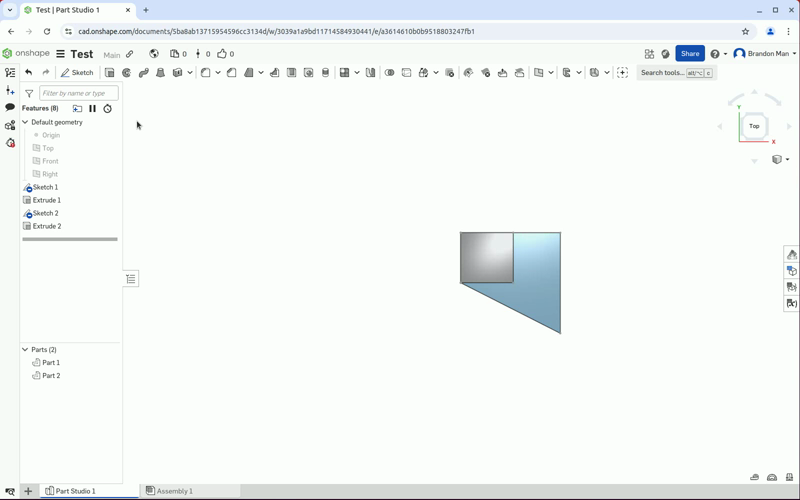
key(shift+h)
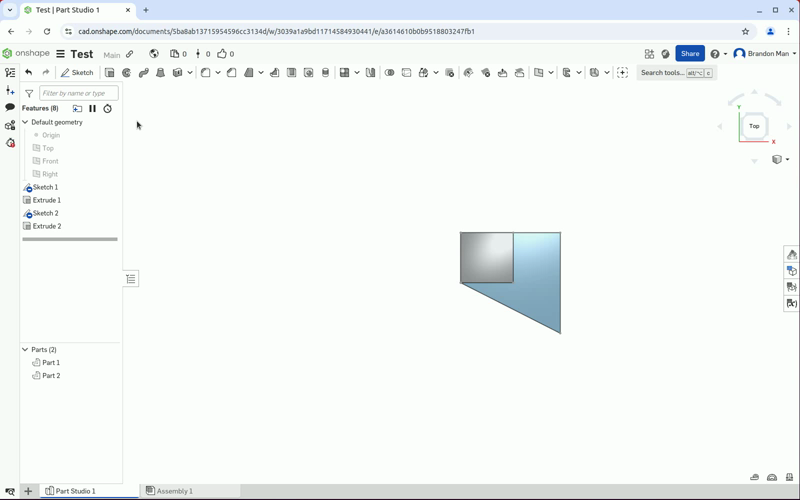
key(shift+7)
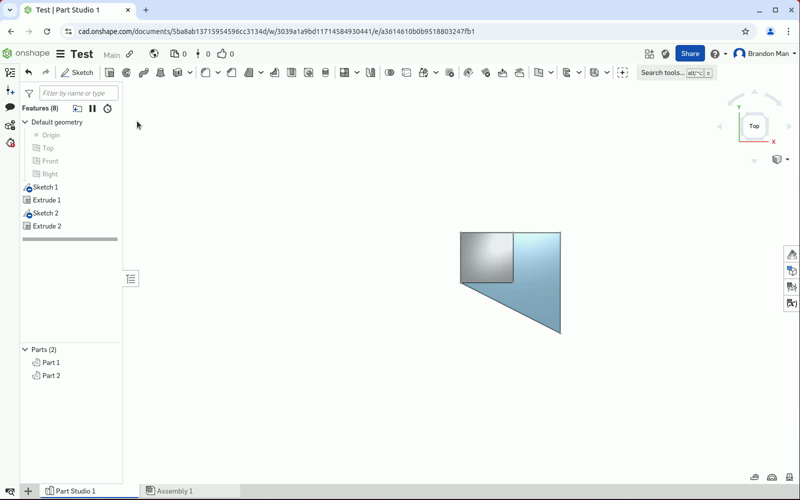
key(up, 3)
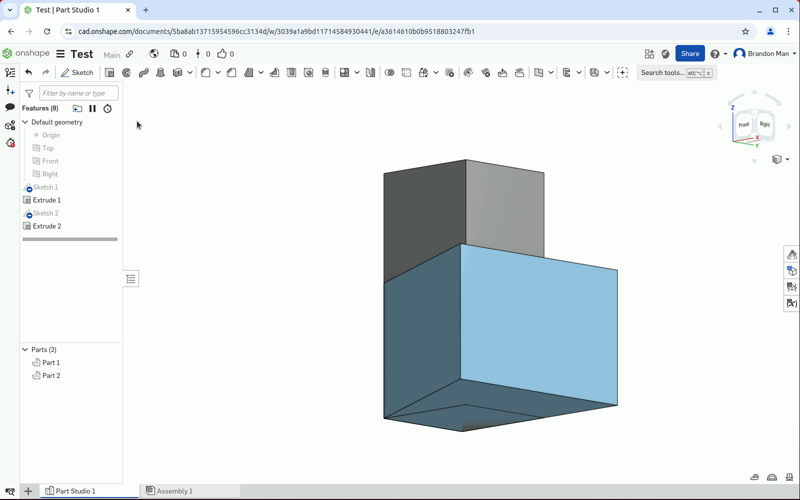
key(left, 3)
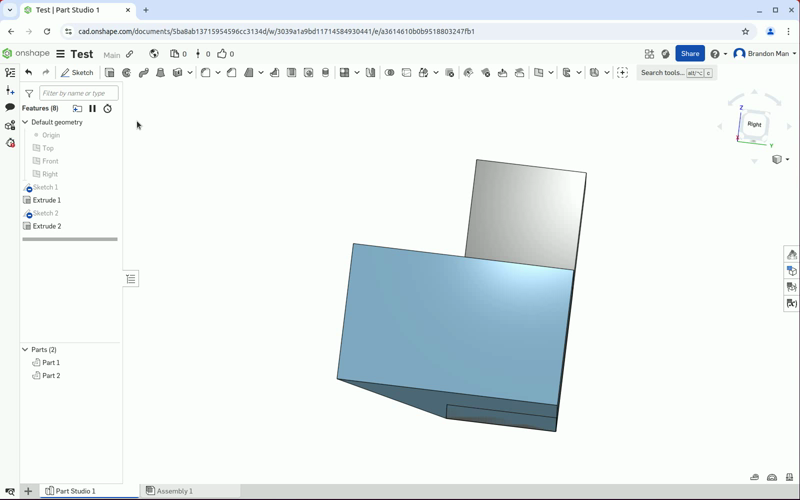
key(right, 3)
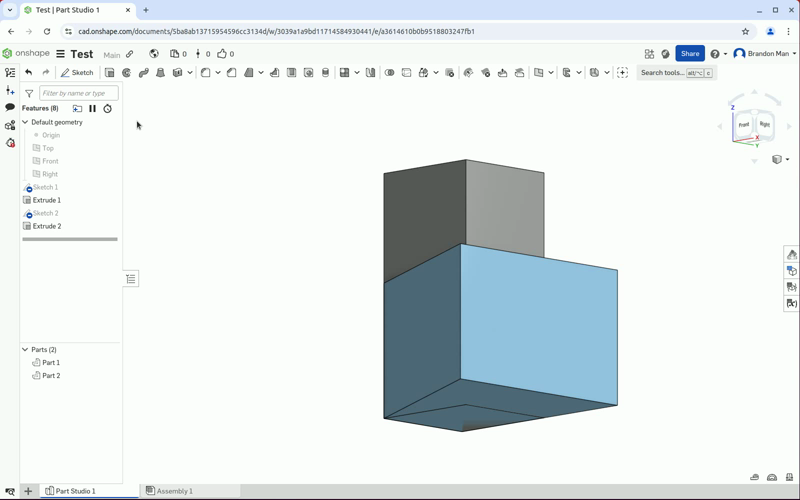
key(down, 3)
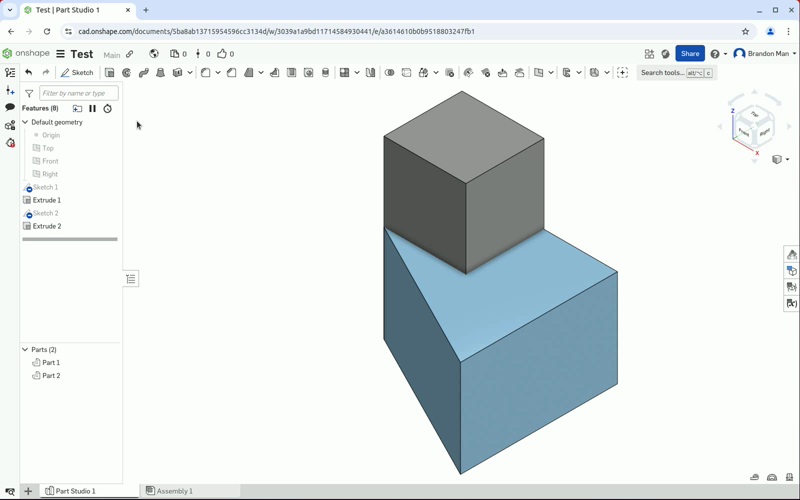
mouse_move(73, 189)
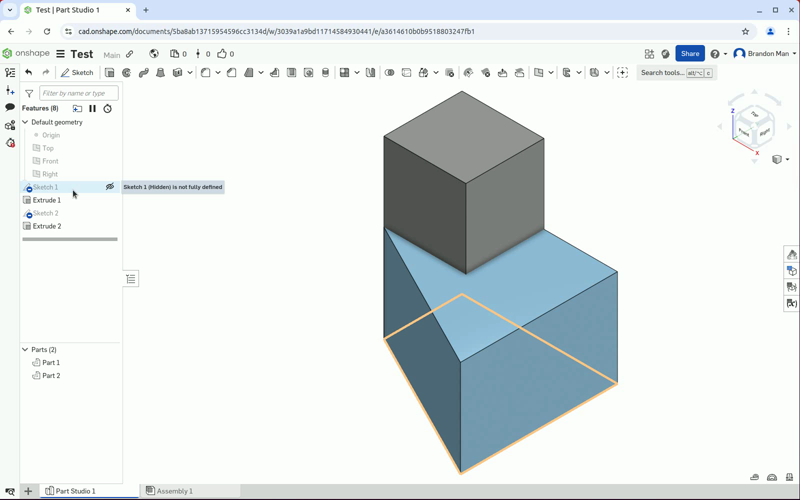
click(73, 189)